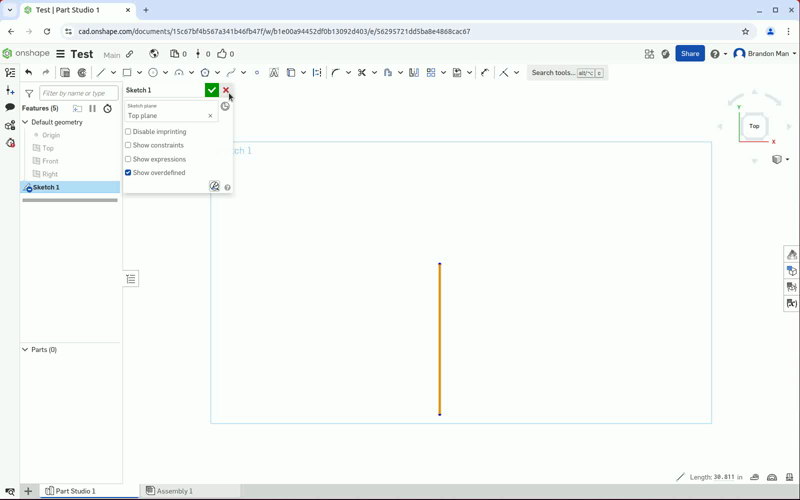
key(shift+h)
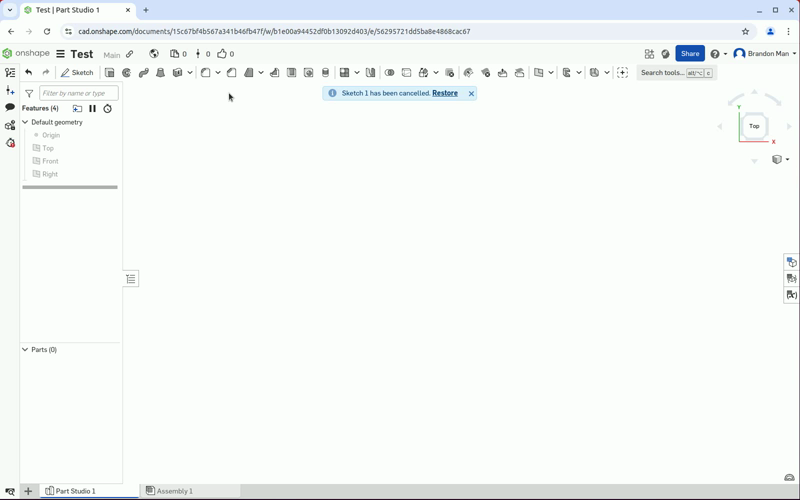
mouse_move(73, 352)
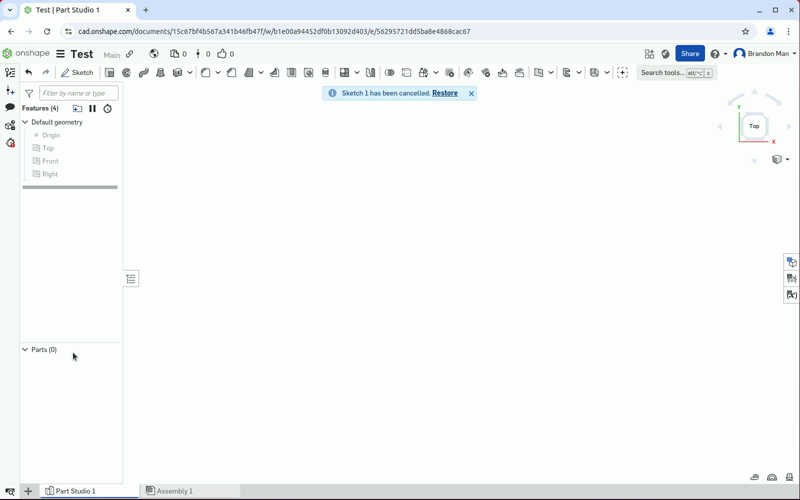
key(y)
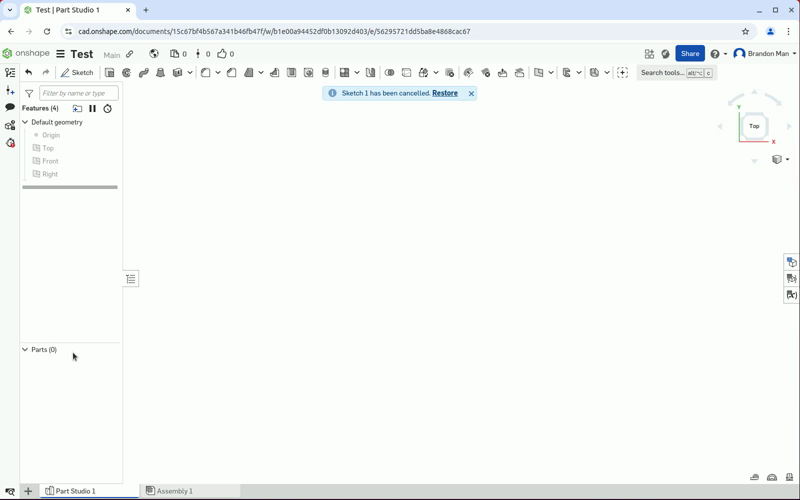
key(shift+p)
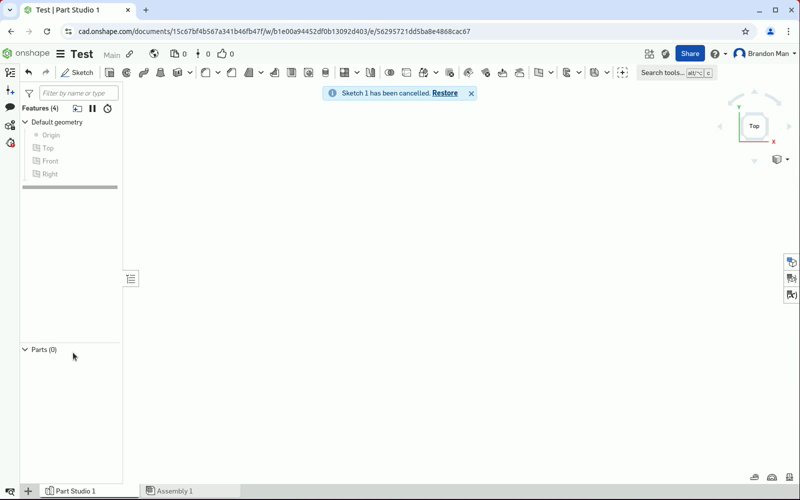
key(space)
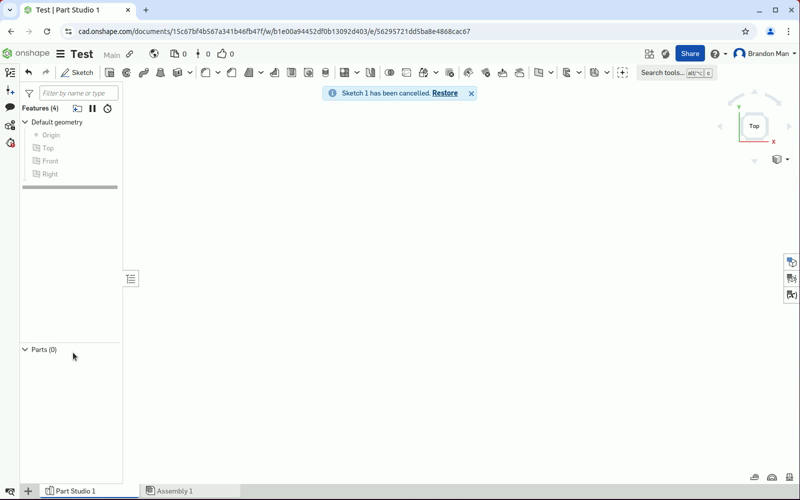
key_down(shift)
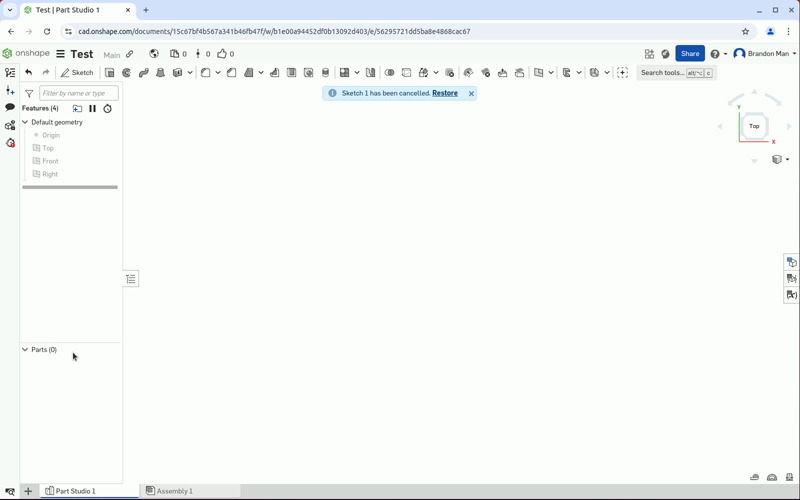
key(up)
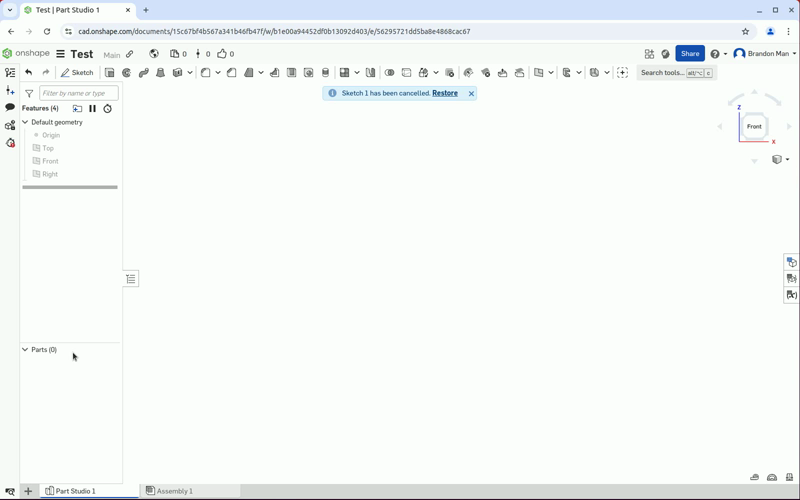
key_up(shift)
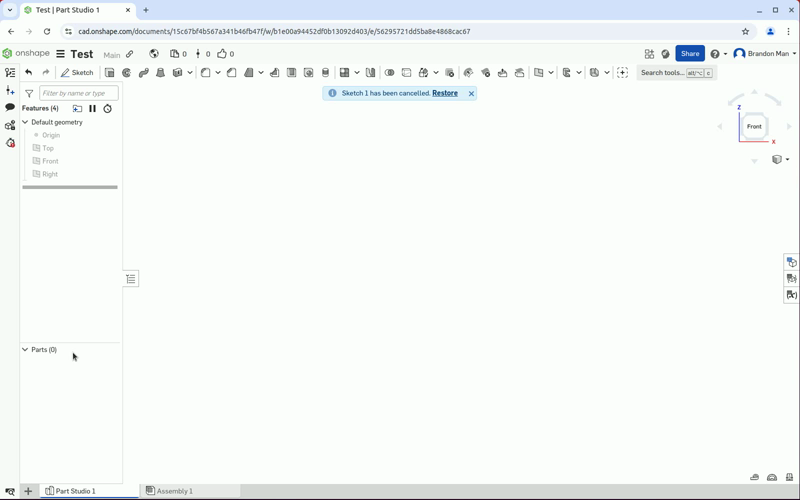
mouse_move(73, 352)
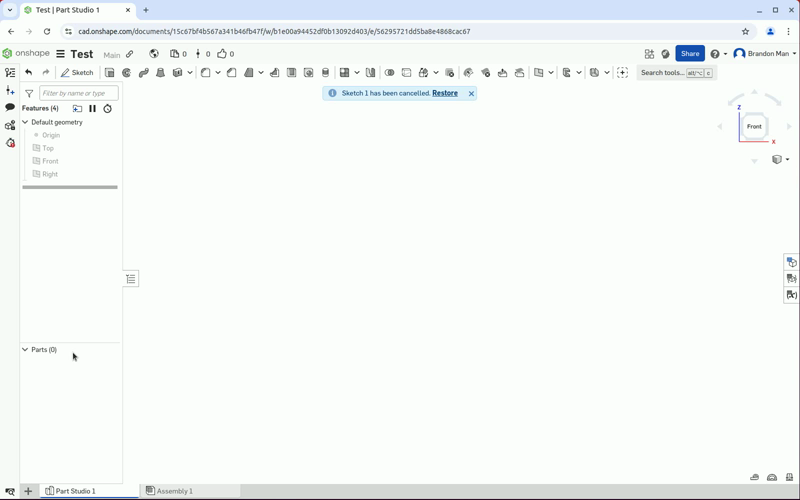
key(shift+y)
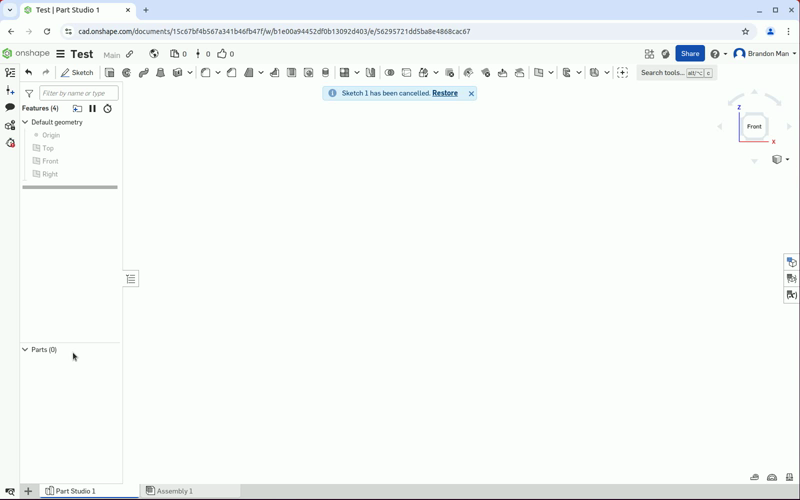
key(shift+s)
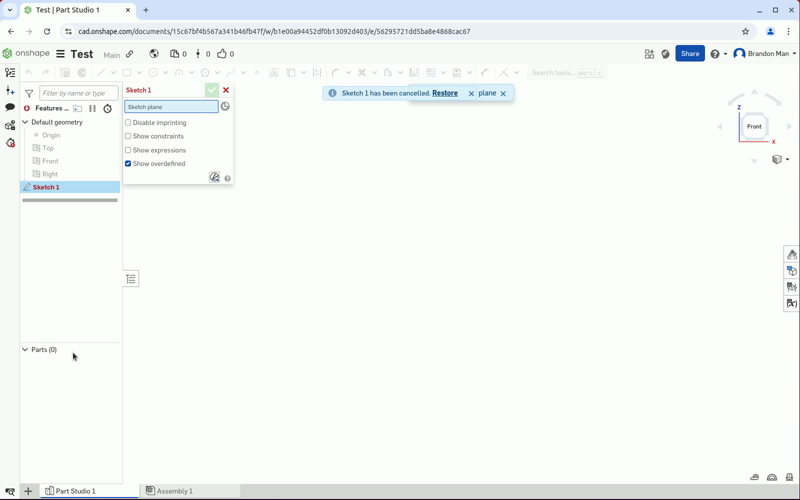
mouse_move(73, 163)
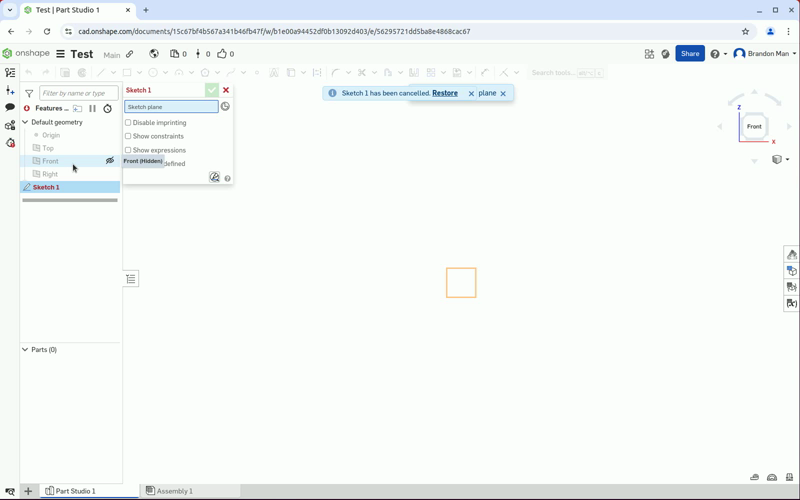
click(73, 163)
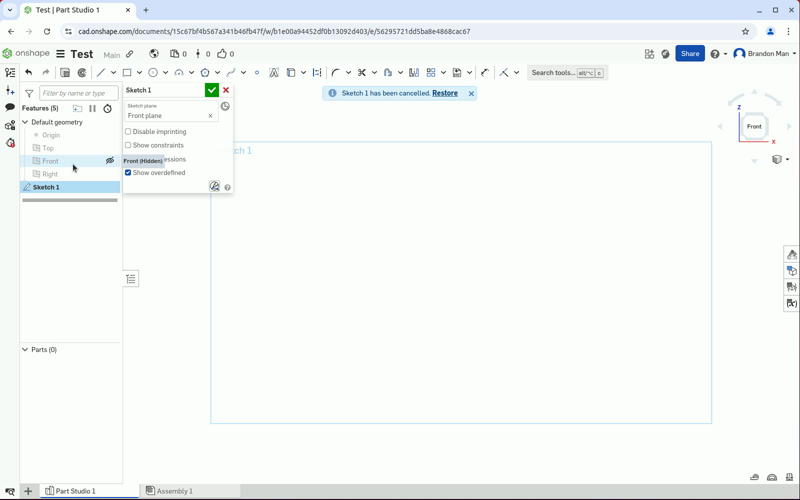
mouse_move(73, 352)
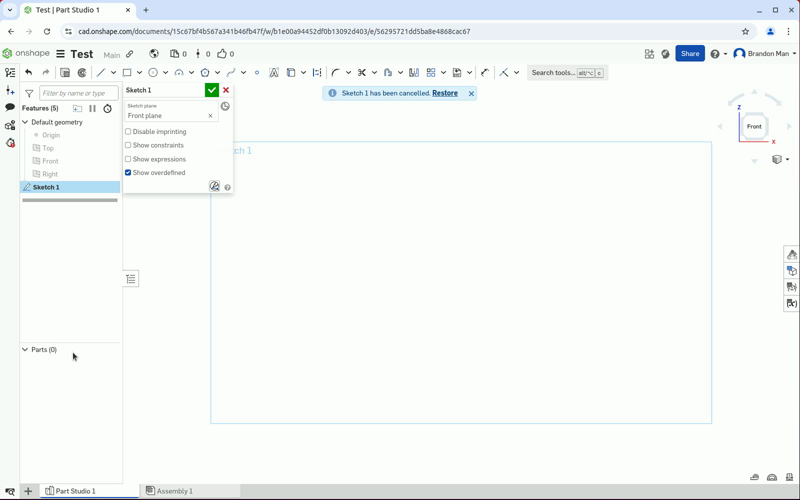
key(y)
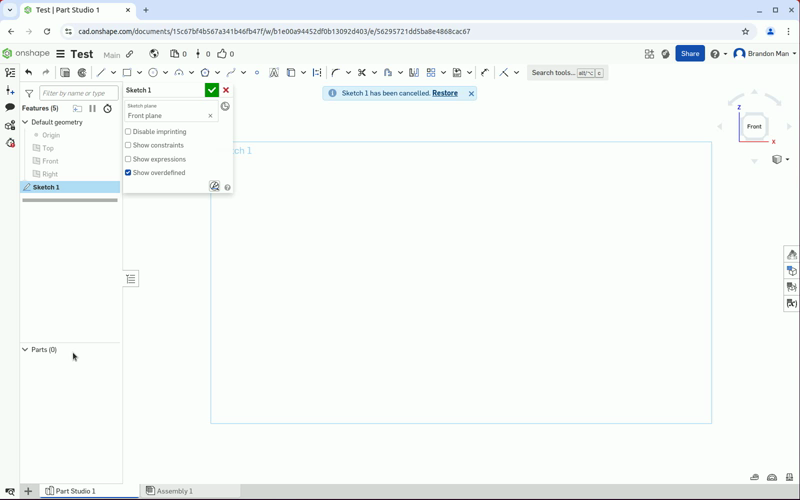
key(l)
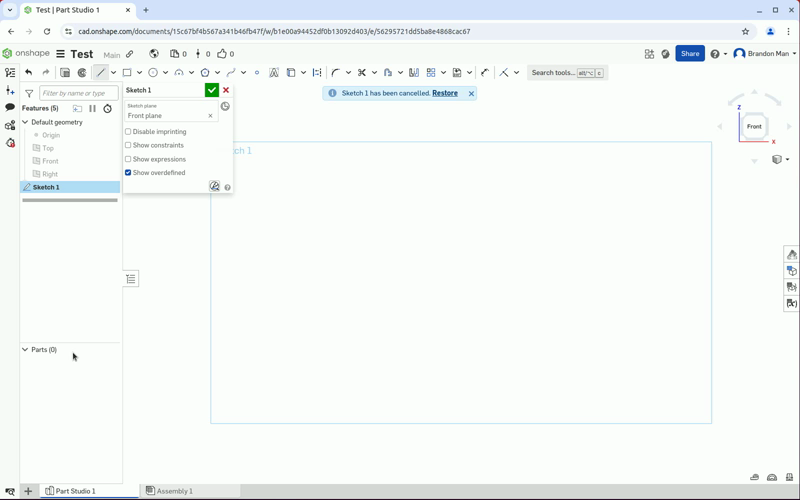
key_down(shift)
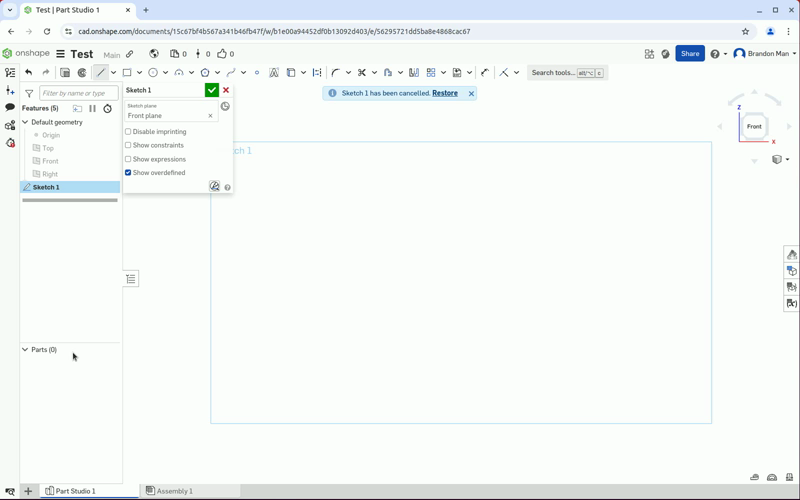
mouse_move(348, 282)
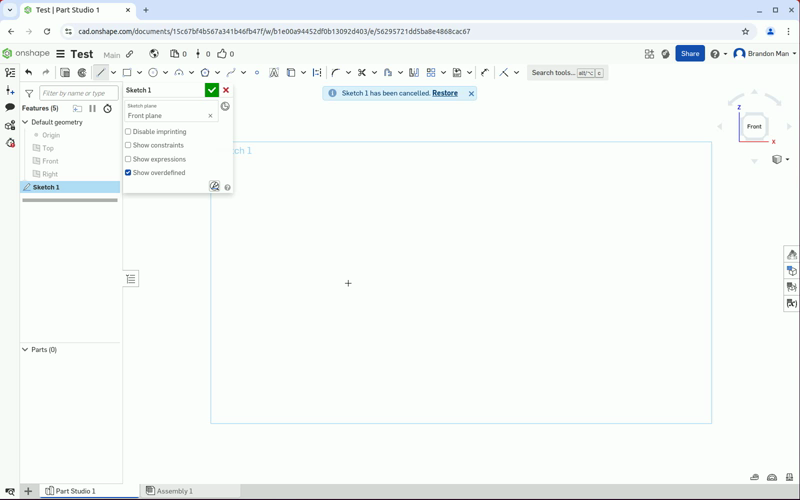
click(348, 282)
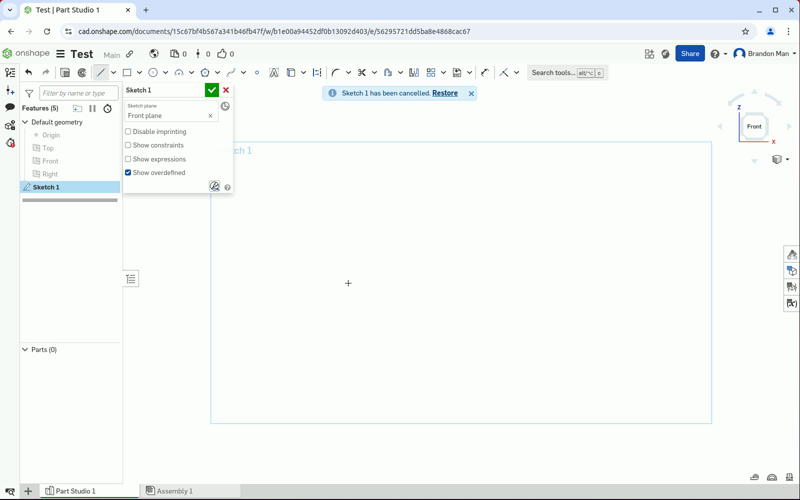
key_up(shift)
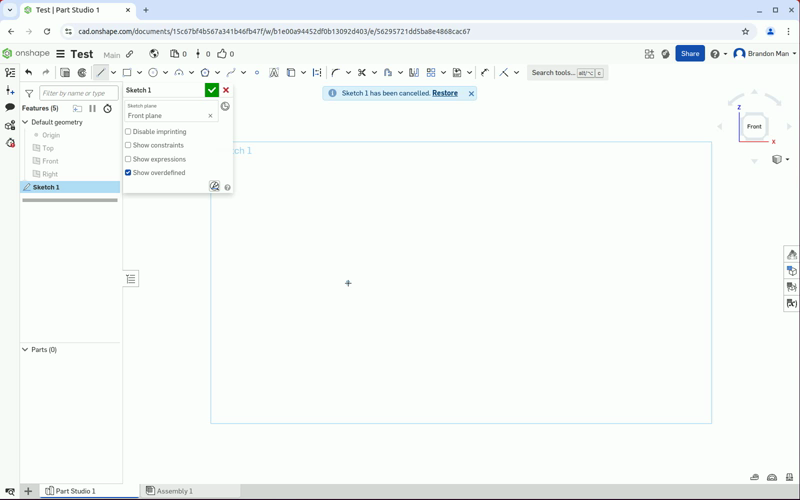
key_down(shift)
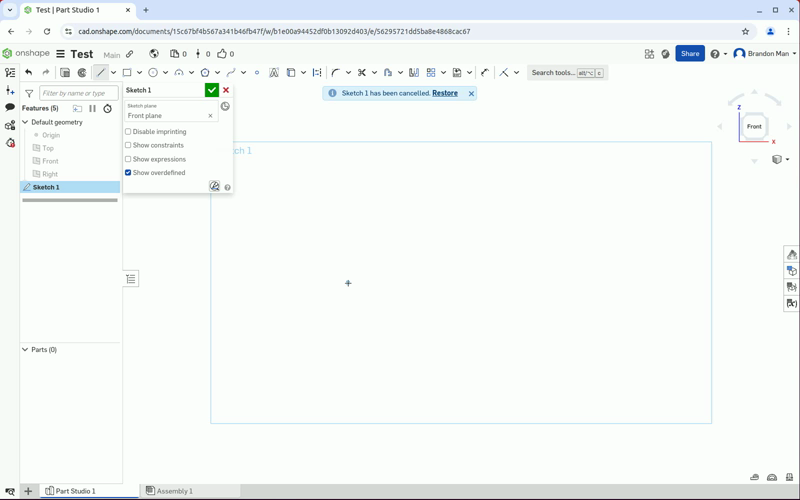
mouse_move(572, 282)
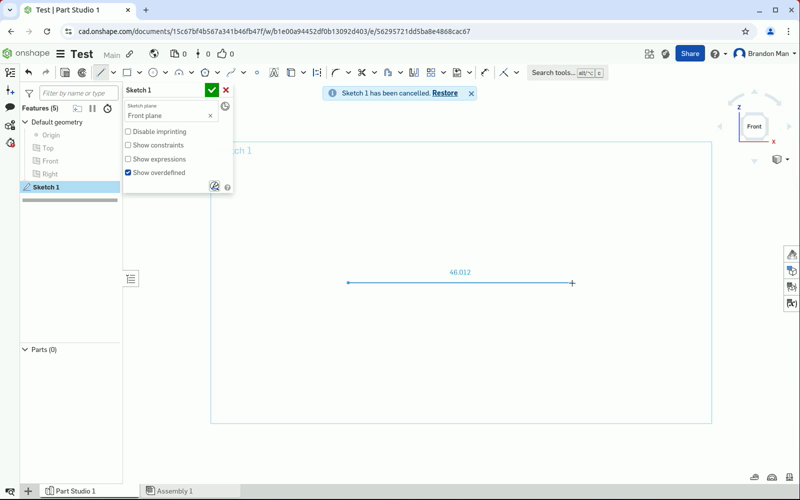
click(572, 282)
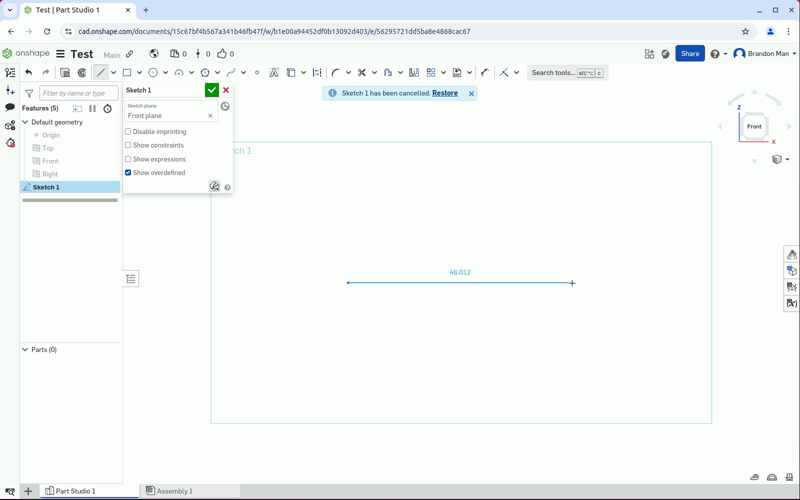
key_up(shift)
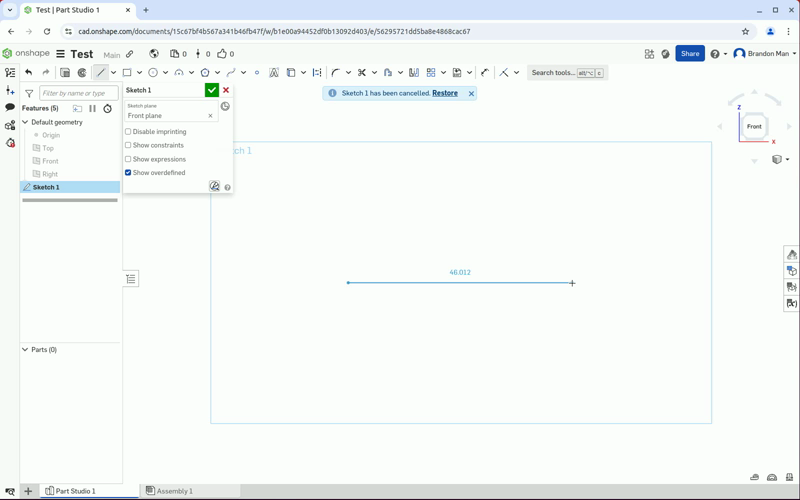
key_down(shift)
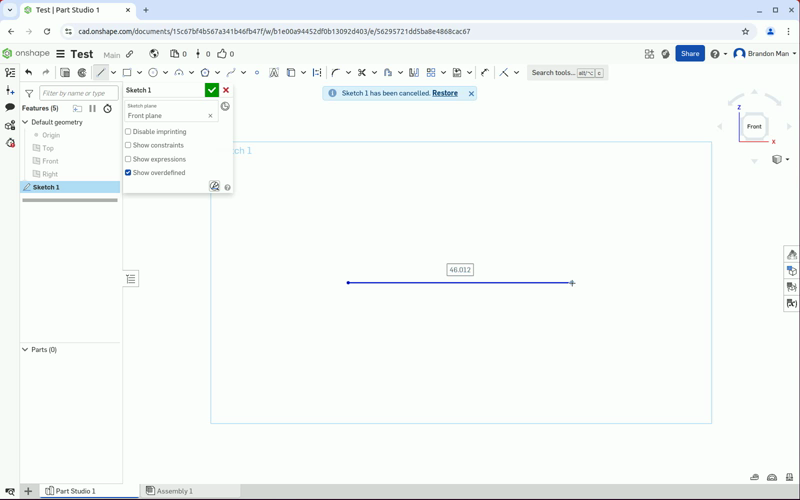
mouse_move(589, 282)
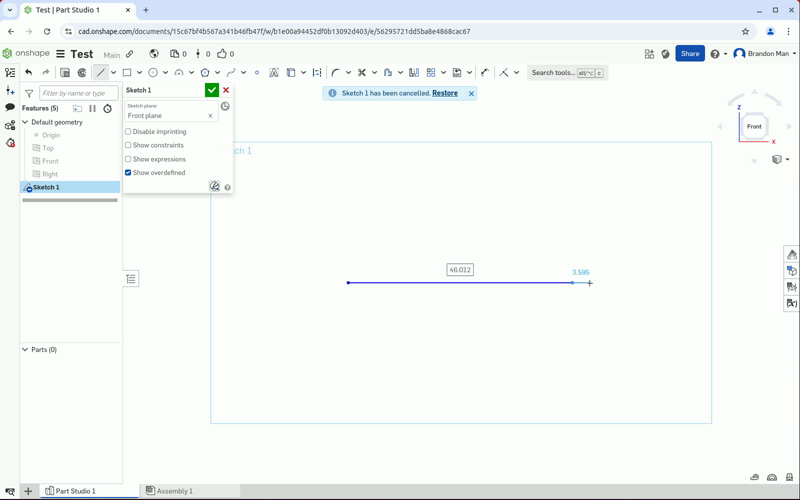
mouse_move(572, 268)
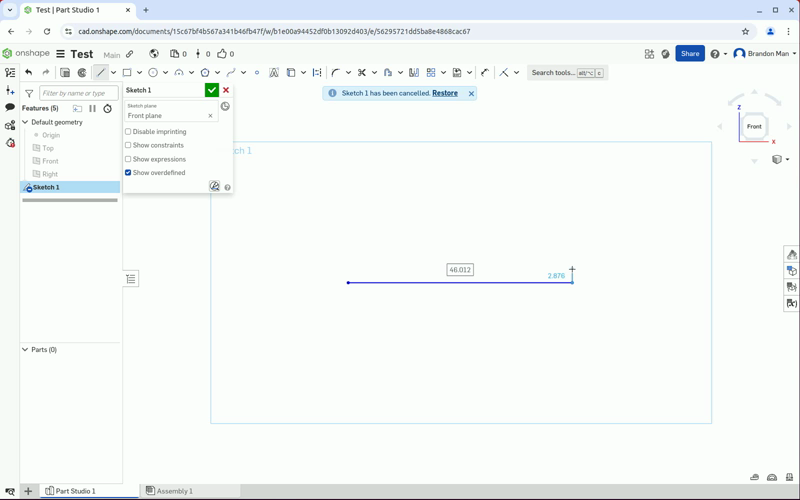
click(572, 268)
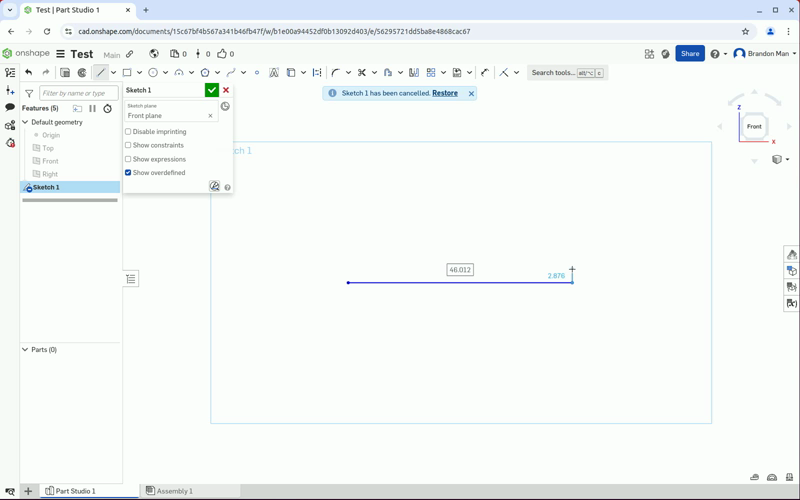
key_up(shift)
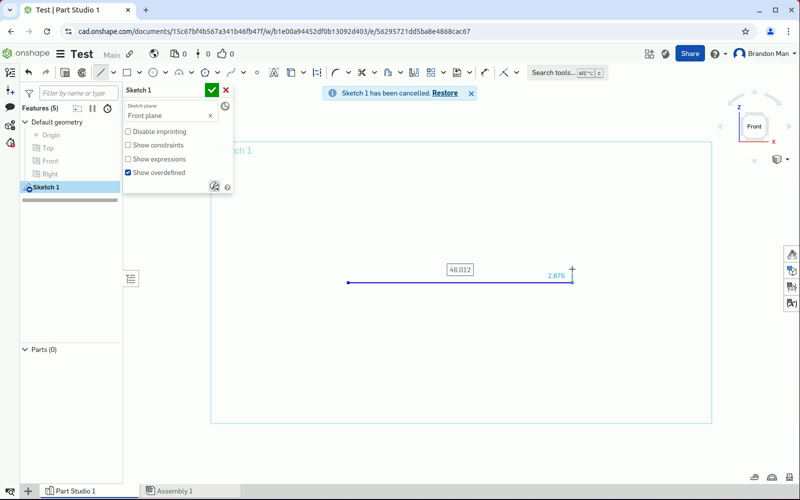
key_down(shift)
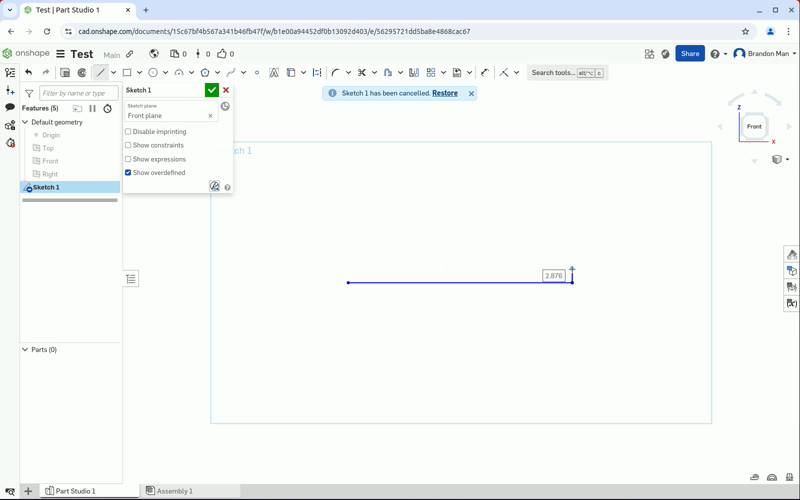
mouse_move(348, 268)
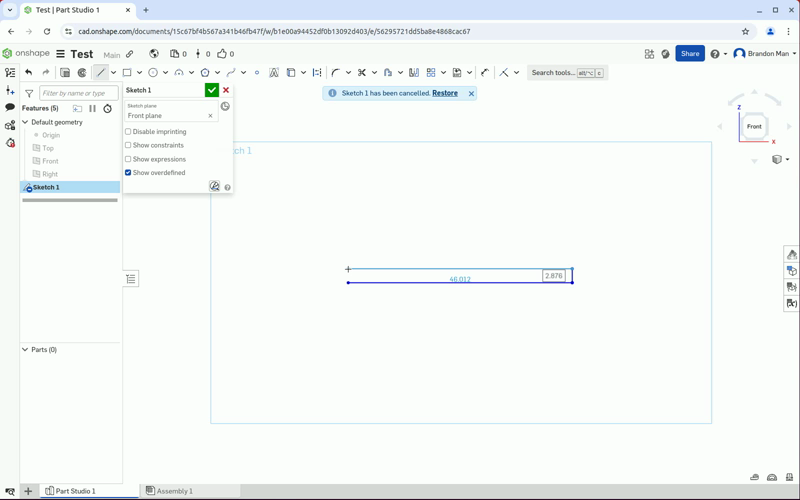
click(348, 268)
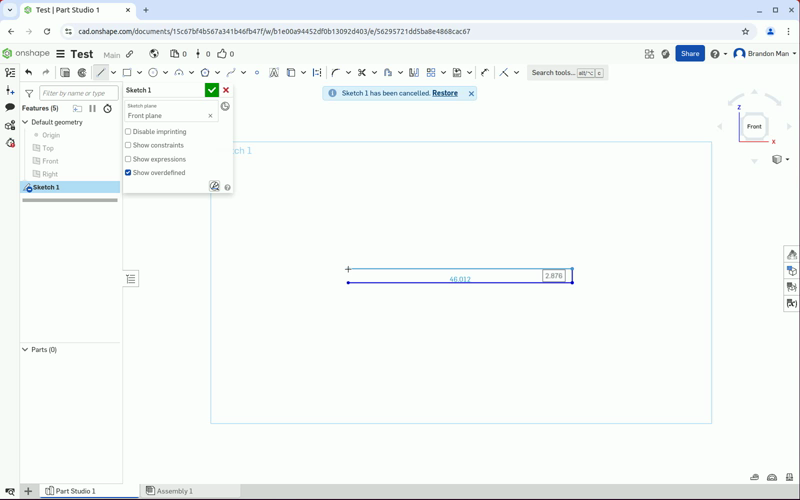
key_up(shift)
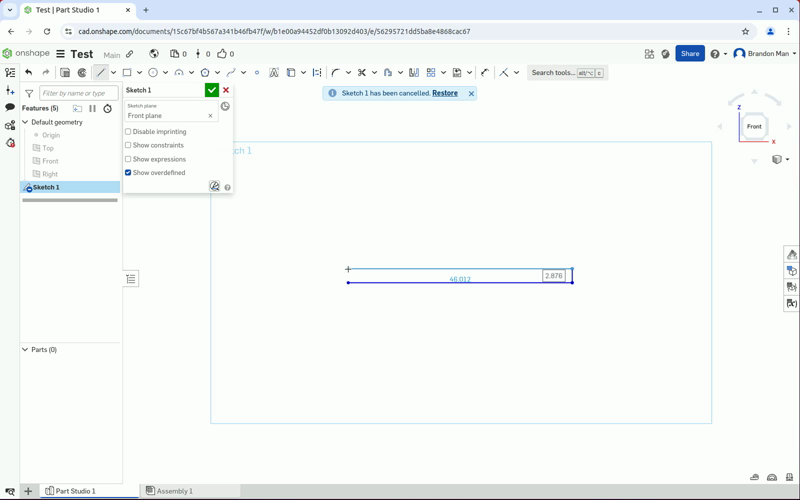
mouse_move(378, 268)
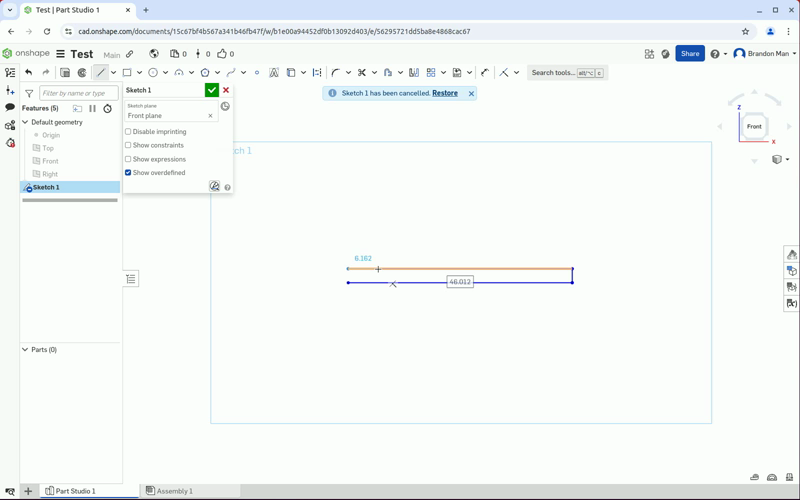
key_down(shift)
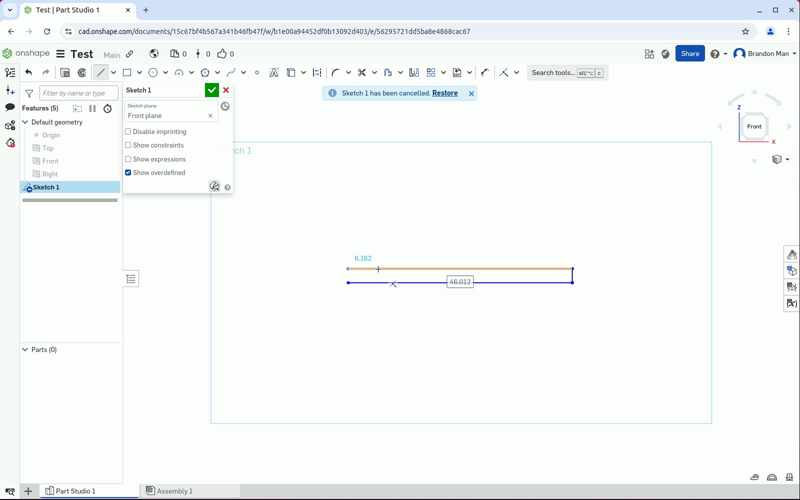
mouse_move(348, 282)
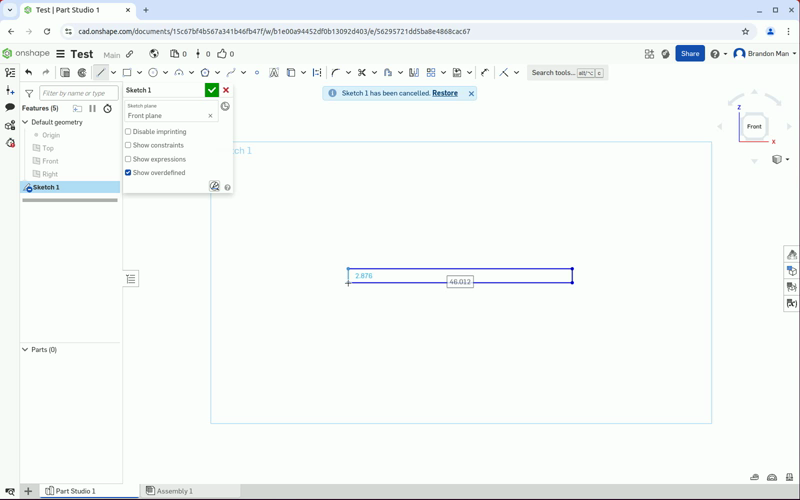
key_up(shift)
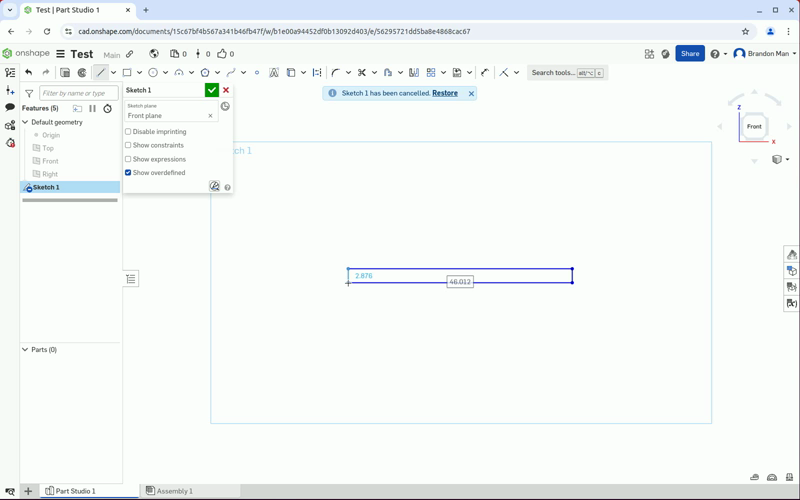
click(348, 282)
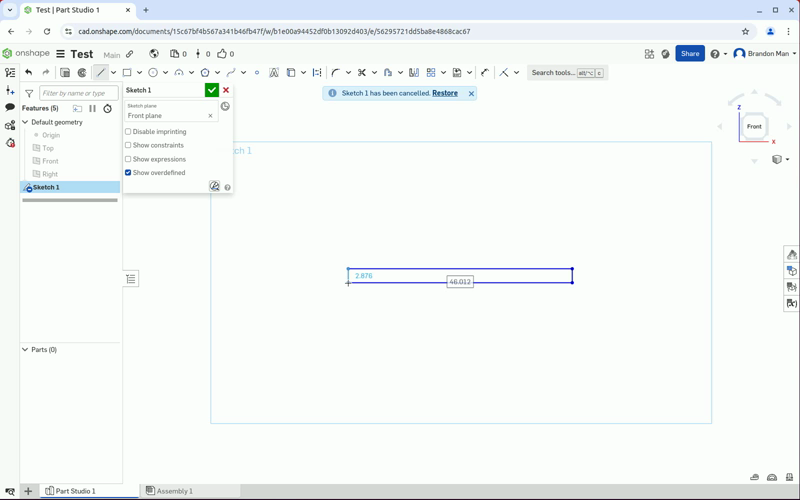
key(esc)
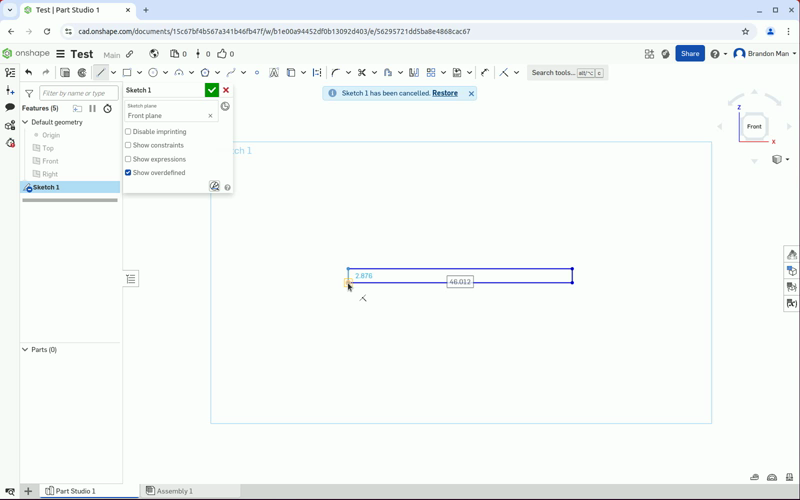
mouse_move(406, 278)
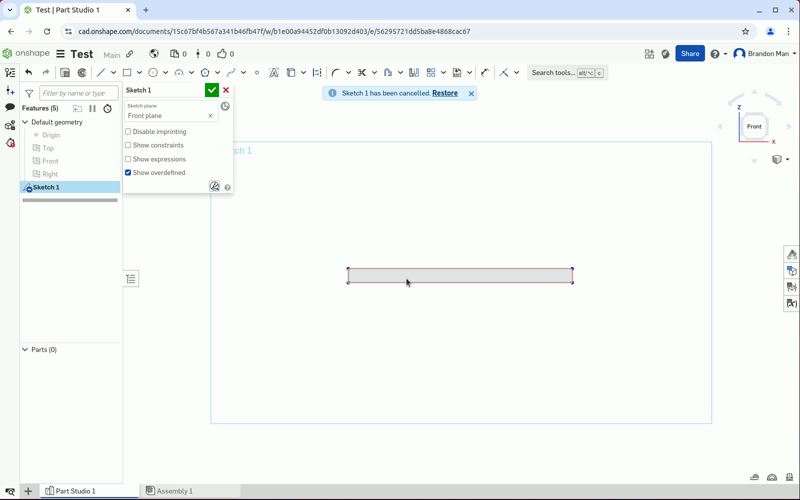
click(406, 278)
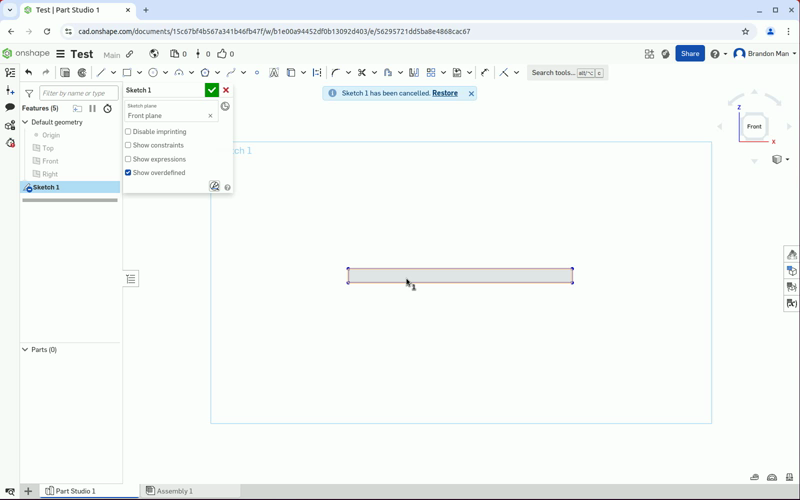
mouse_move(73, 352)
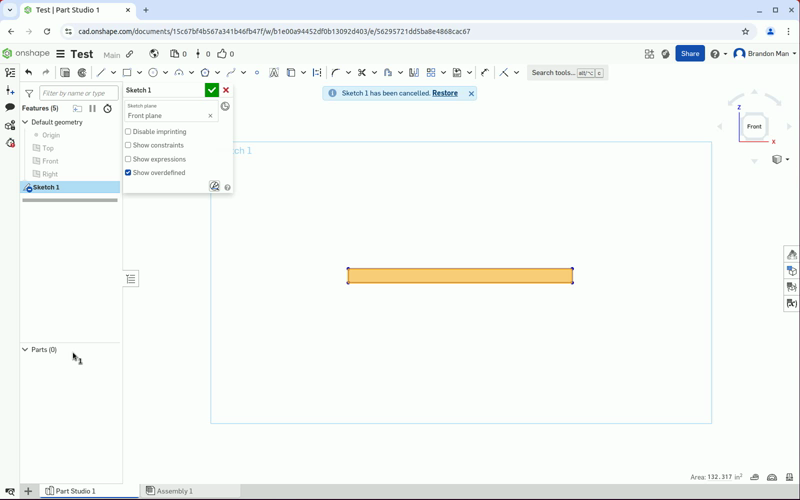
key(shift+y)
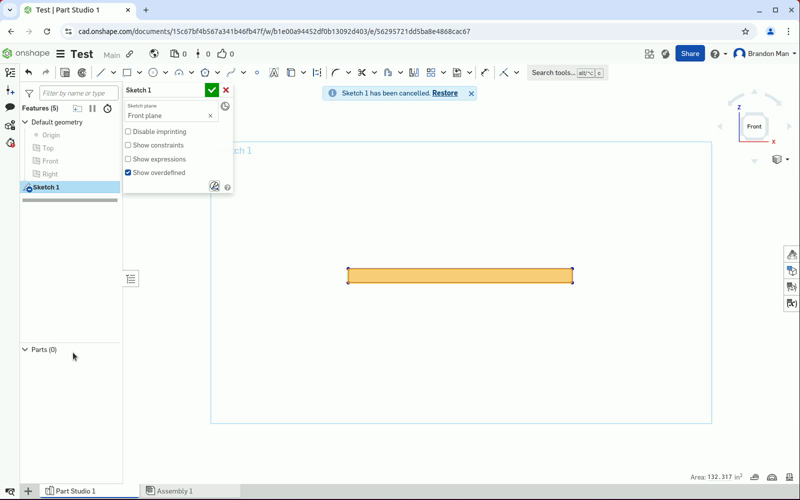
key(shift+e)
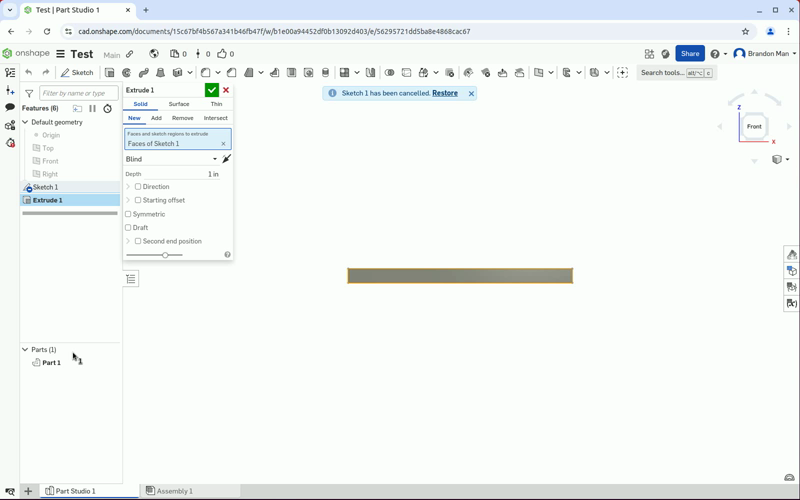
mouse_move(143, 106)
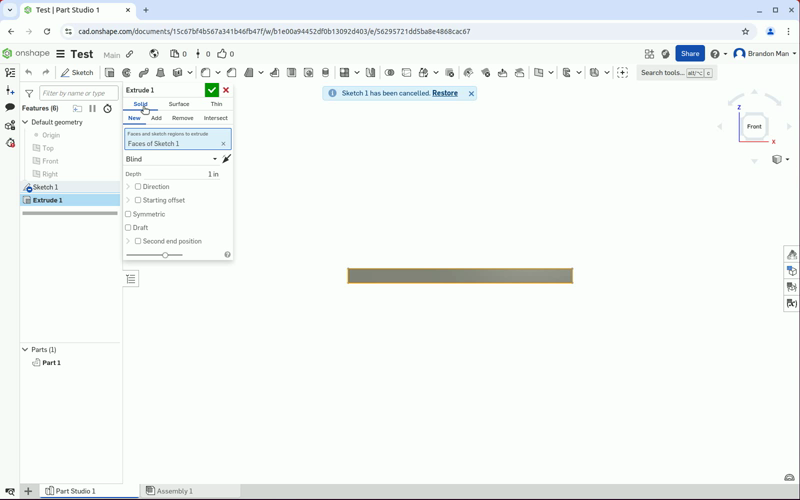
click(143, 106)
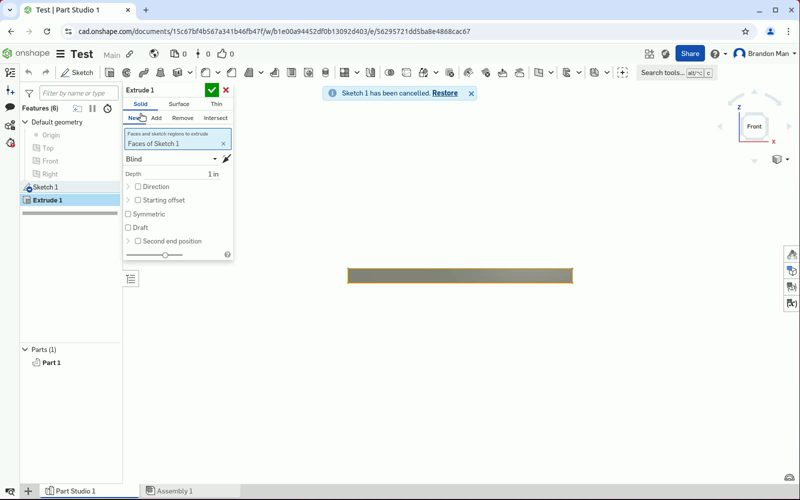
mouse_move(137, 120)
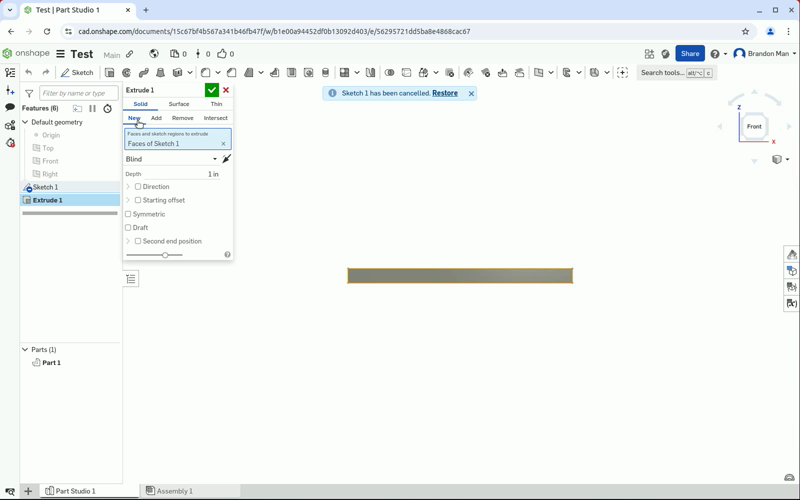
click(137, 120)
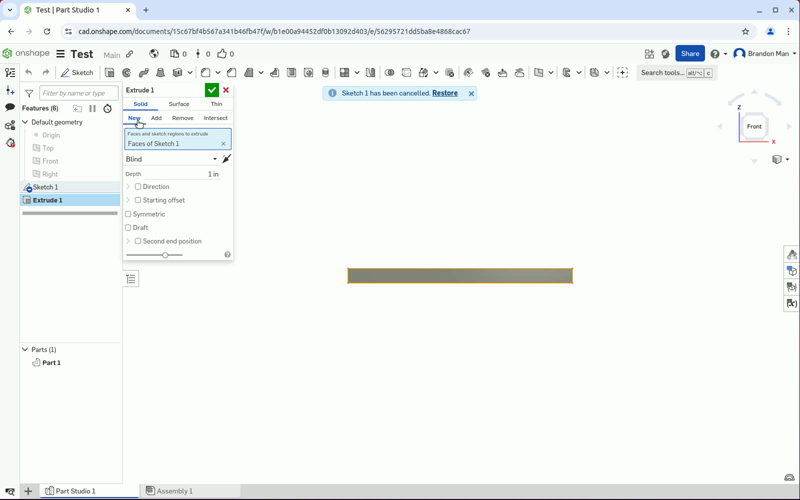
key(tab, 4)
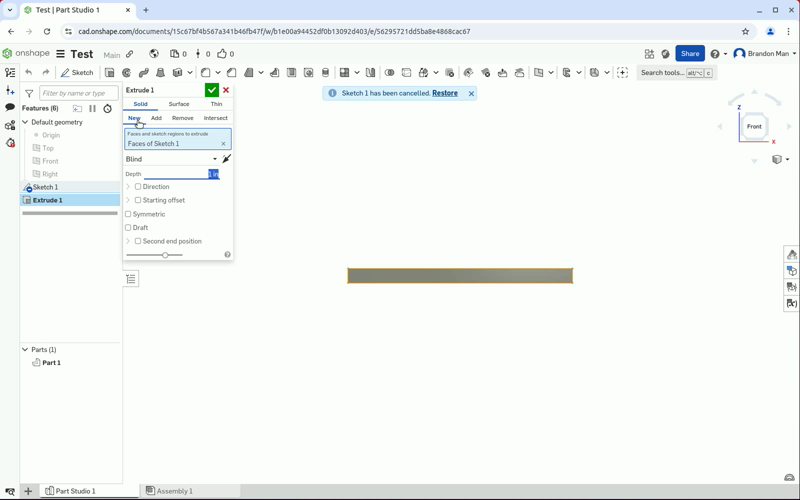
text(6.258)
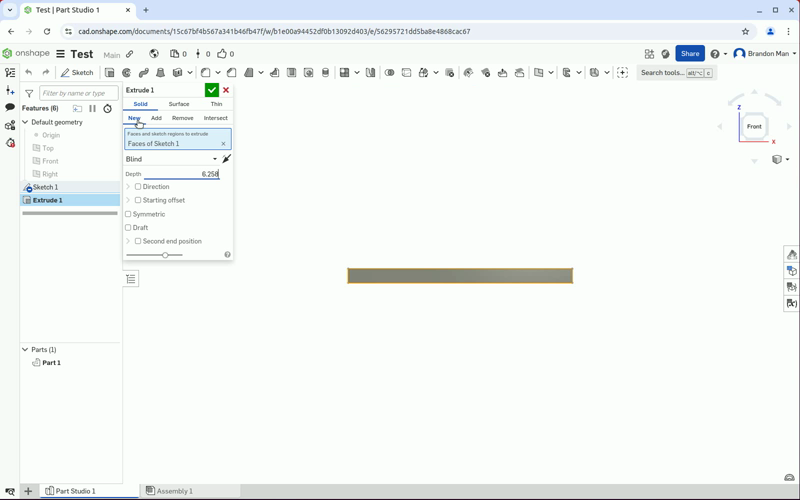
key(enter)
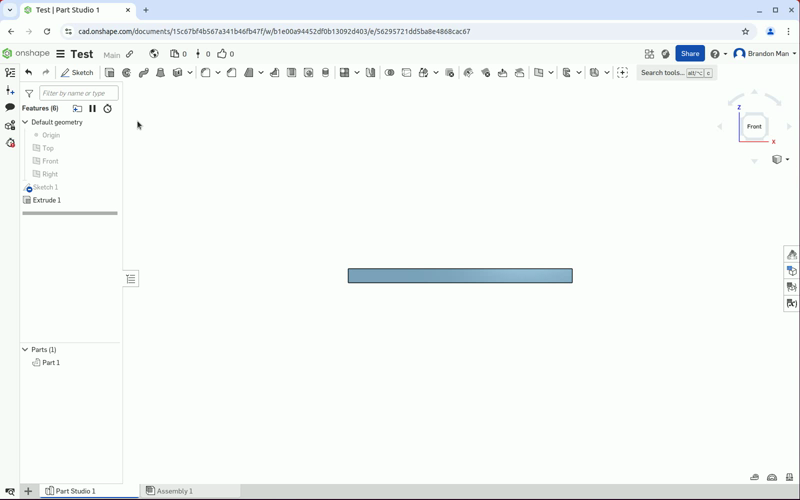
key(shift+h)
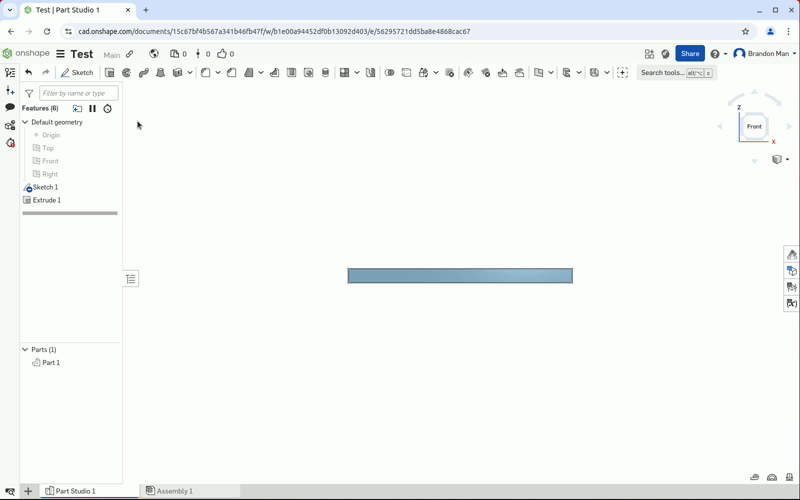
key(shift+h)
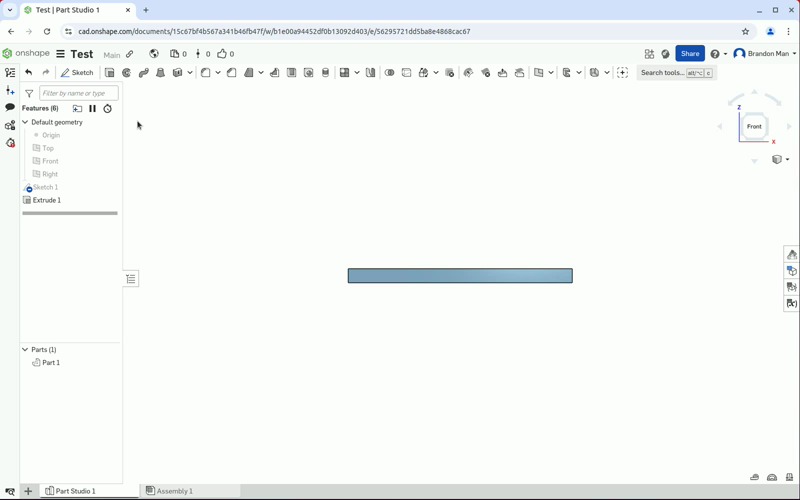
mouse_move(73, 189)
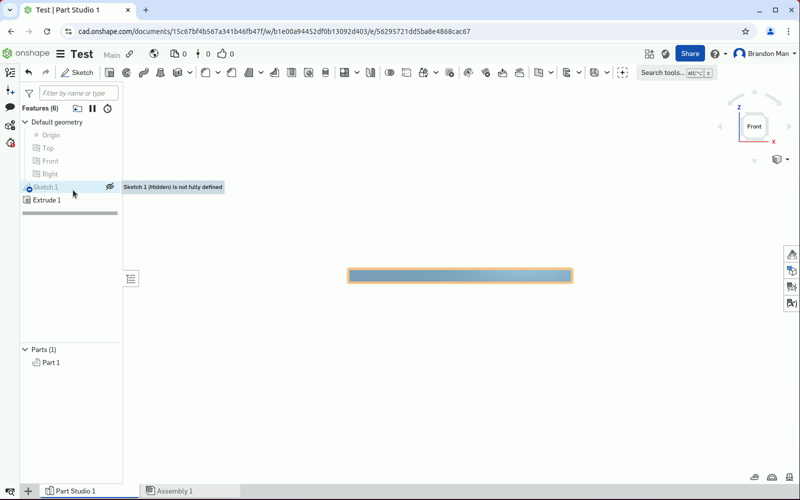
click(73, 189)
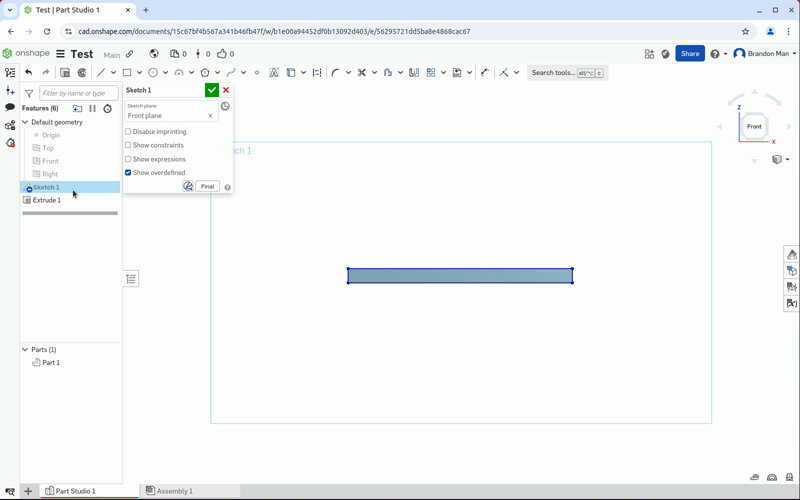
mouse_move(229, 92)
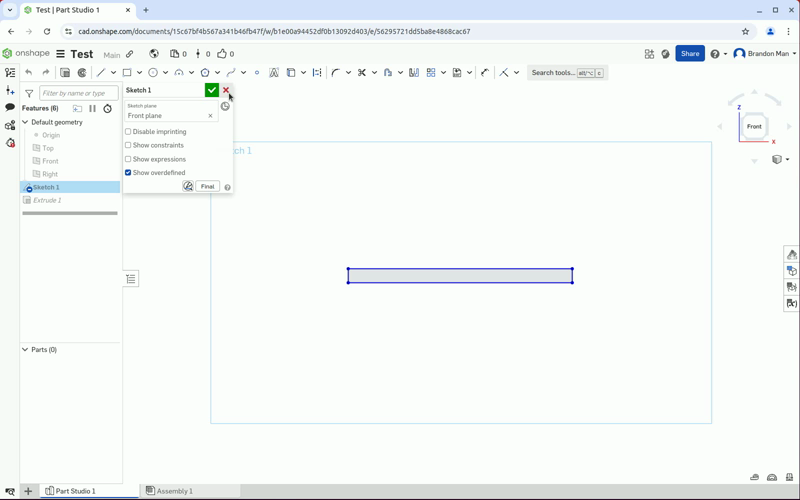
click(229, 92)
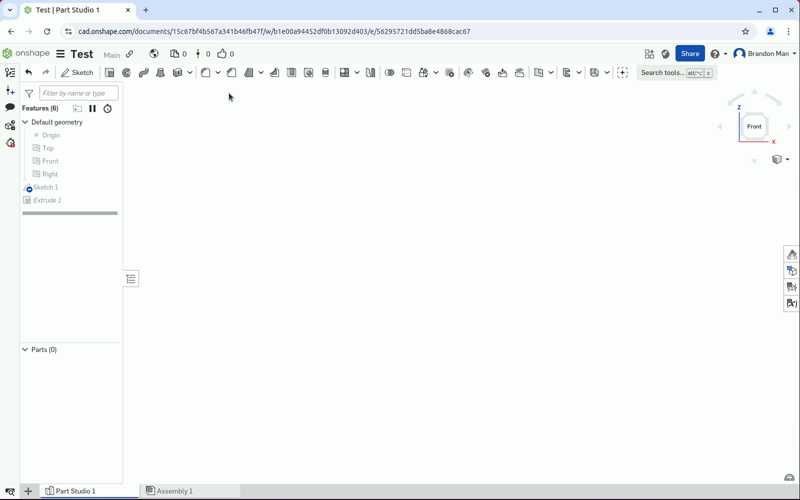
mouse_move(73, 352)
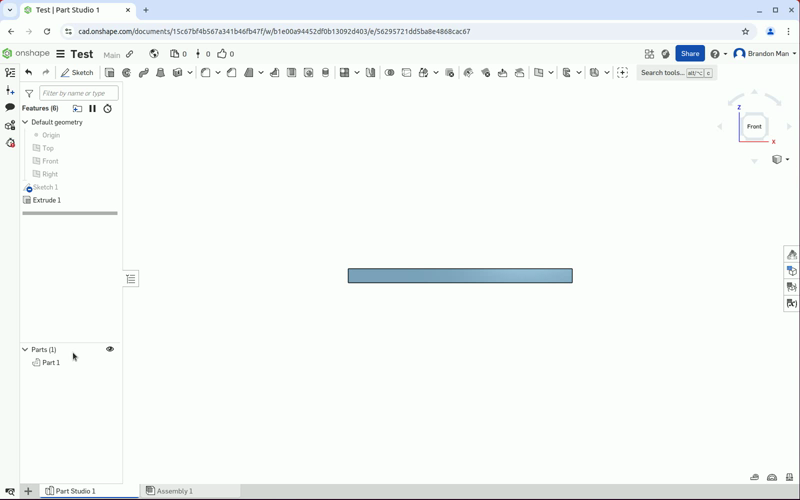
key(y)
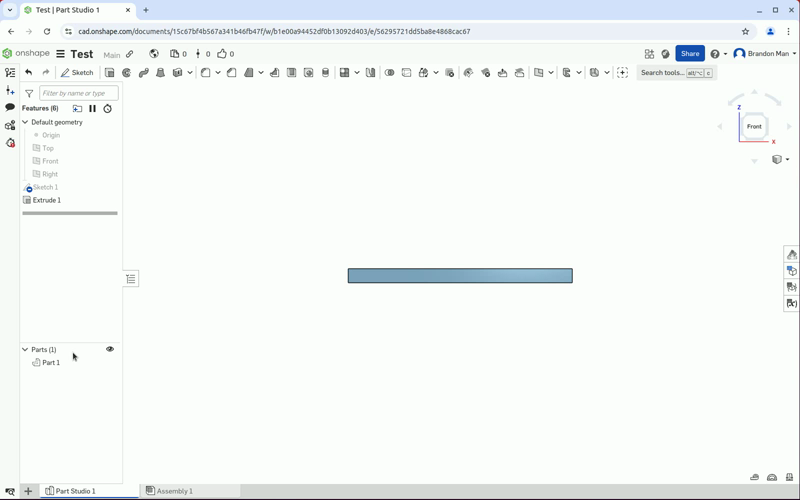
key(shift+p)
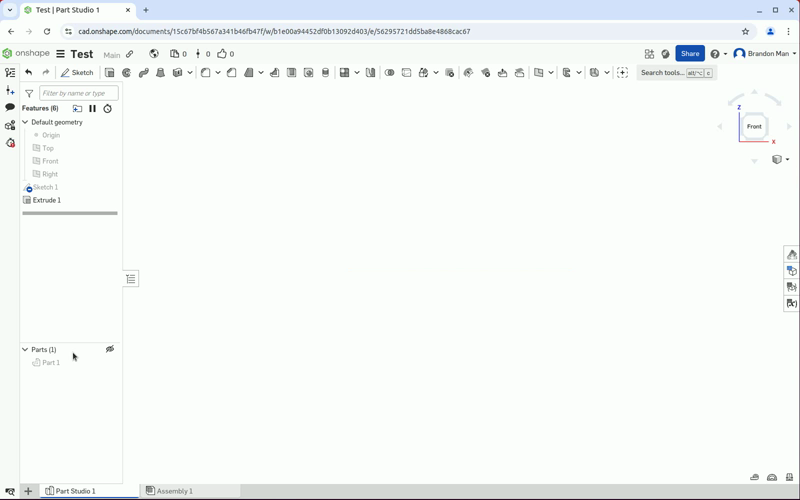
key(space)
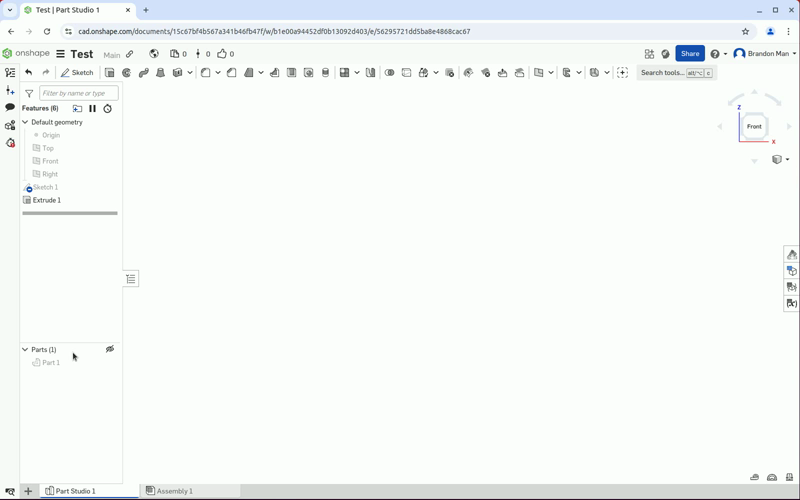
key_down(shift)
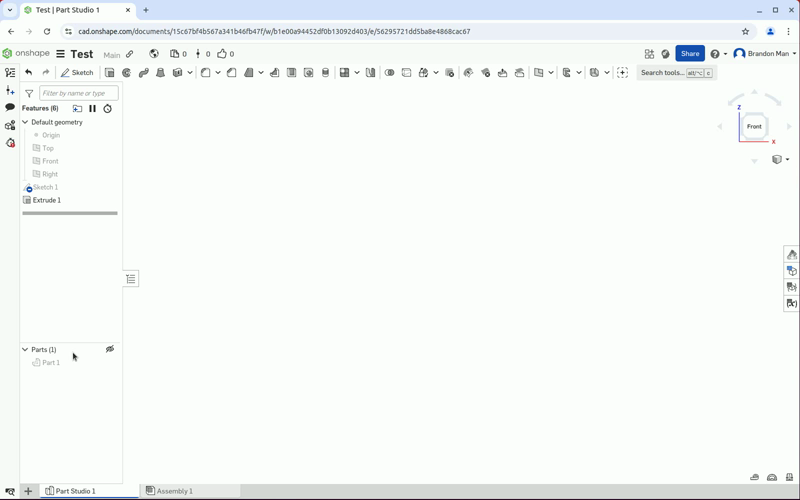
key(down)
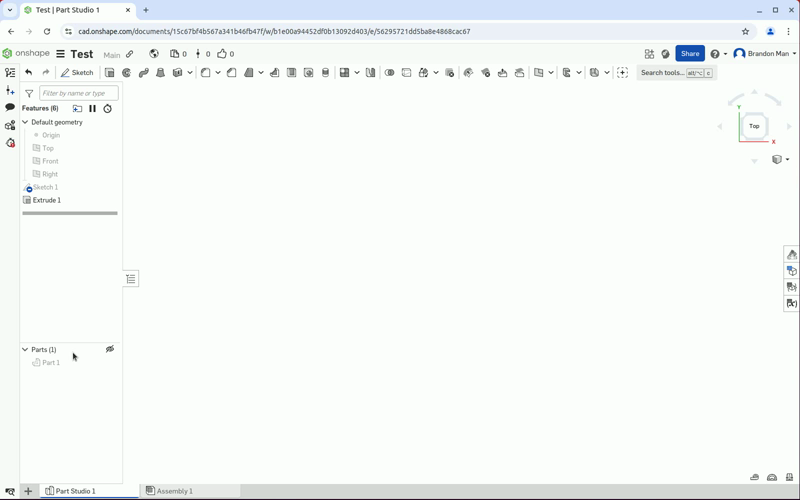
key_up(shift)
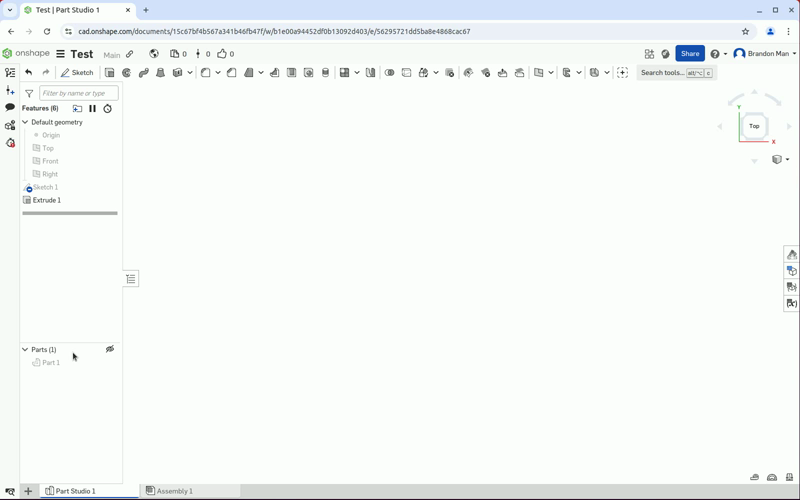
mouse_move(73, 352)
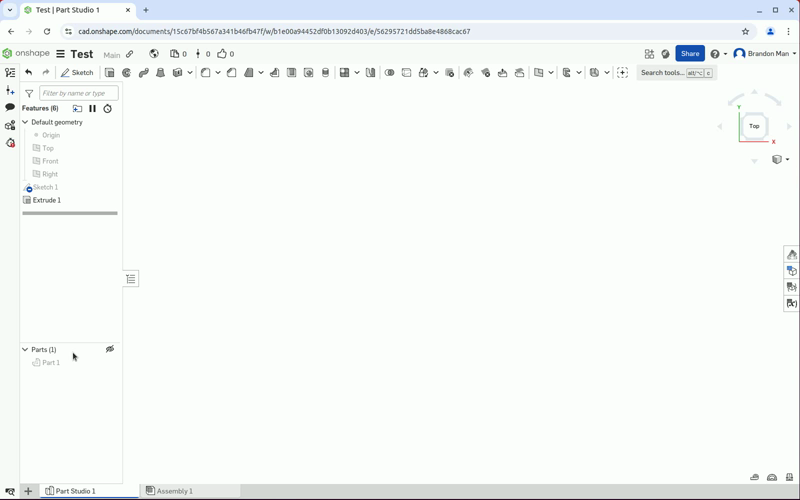
key(shift+y)
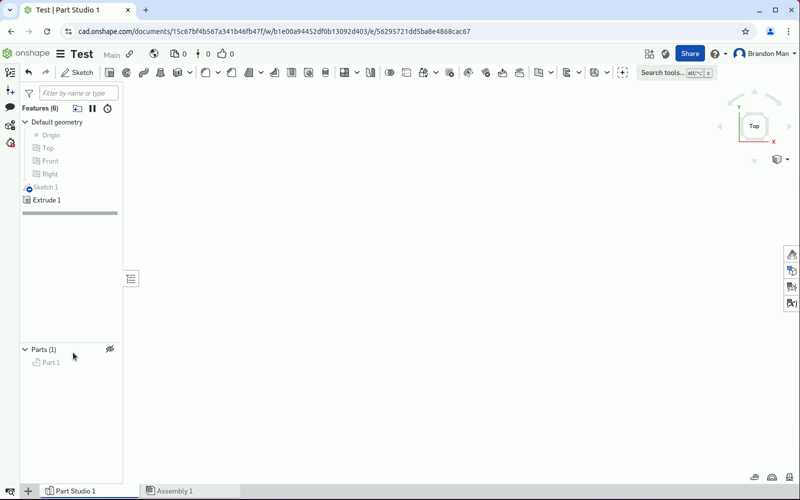
key(shift+s)
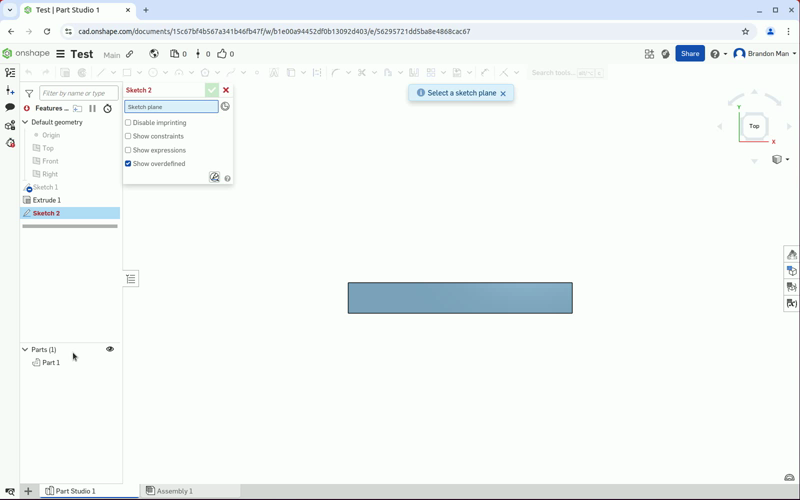
mouse_move(73, 150)
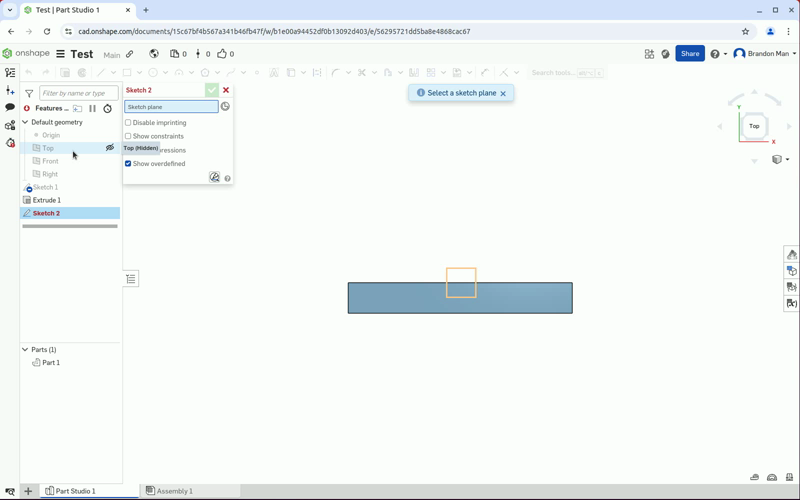
click(73, 150)
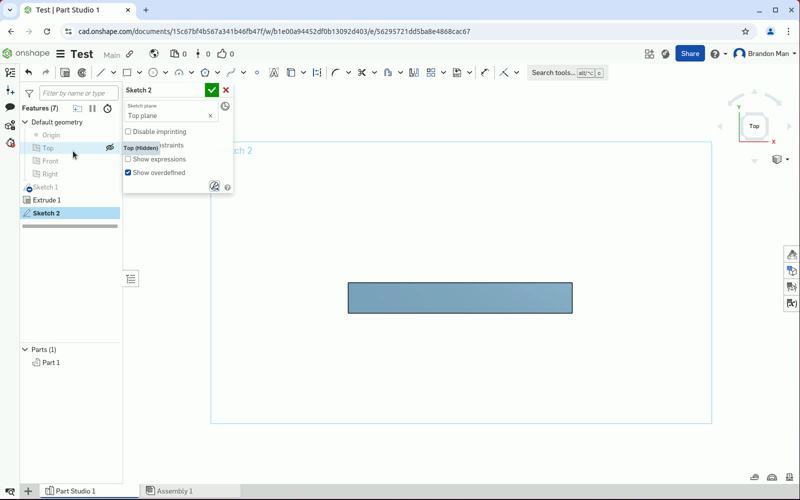
mouse_move(73, 352)
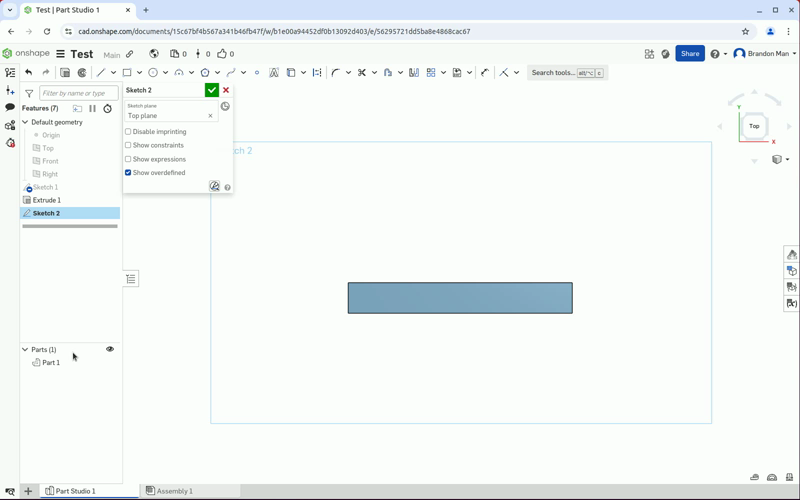
key(y)
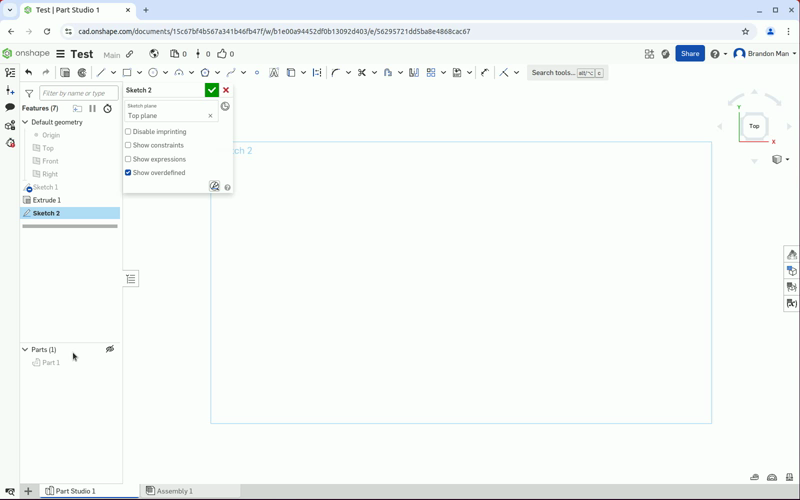
key(l)
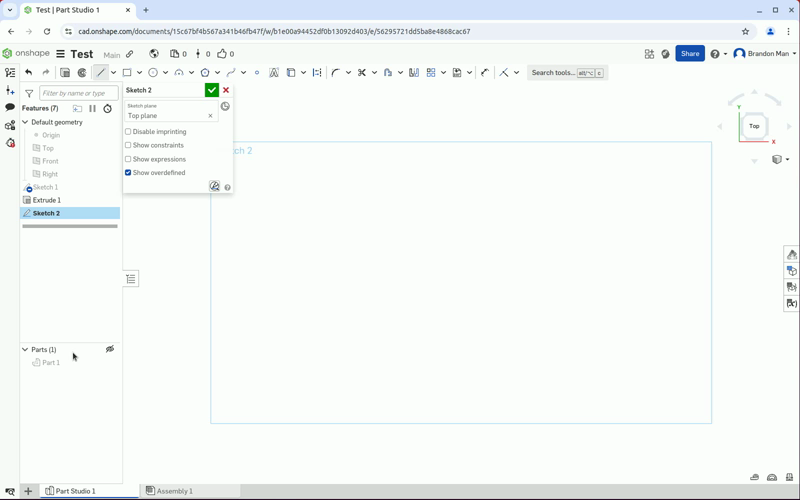
key_down(shift)
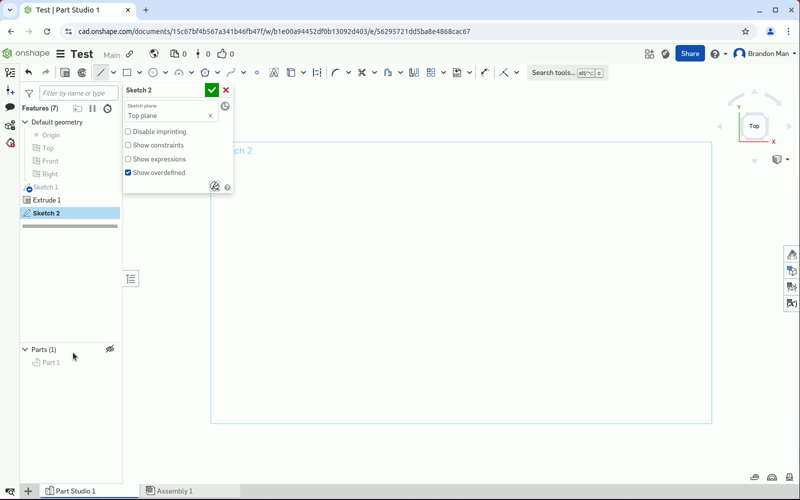
mouse_move(351, 309)
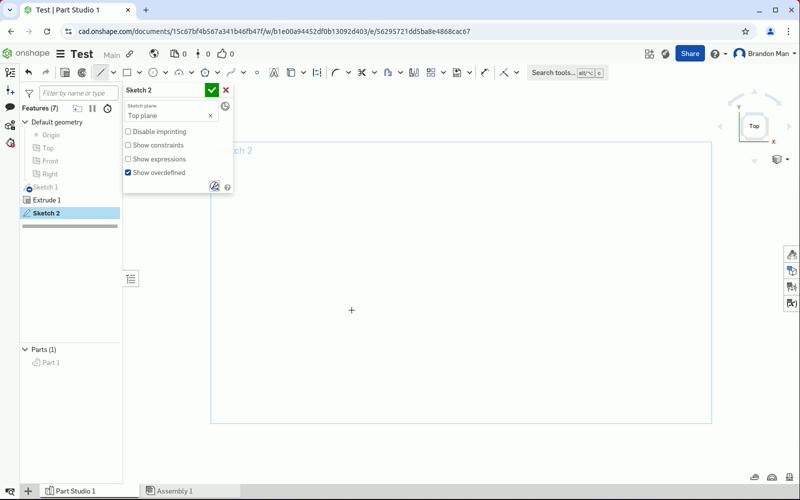
click(351, 309)
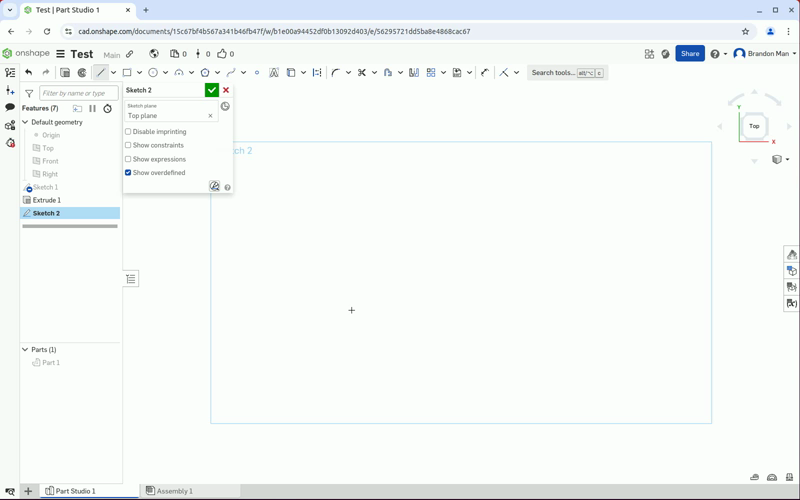
key_up(shift)
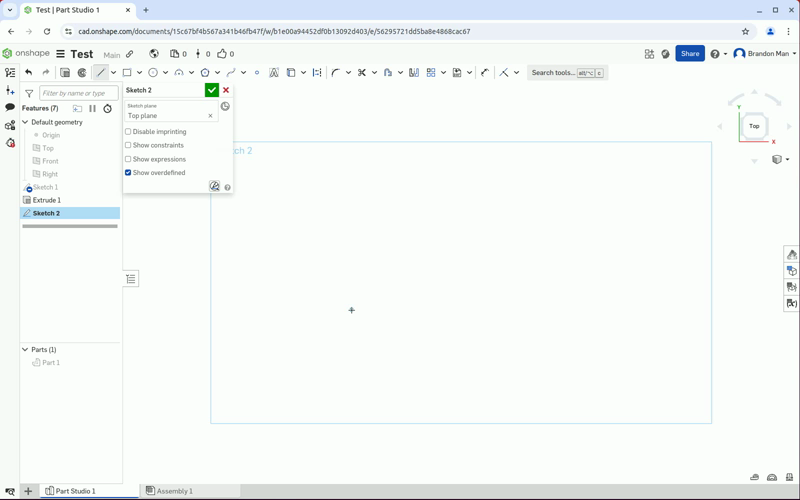
key_down(shift)
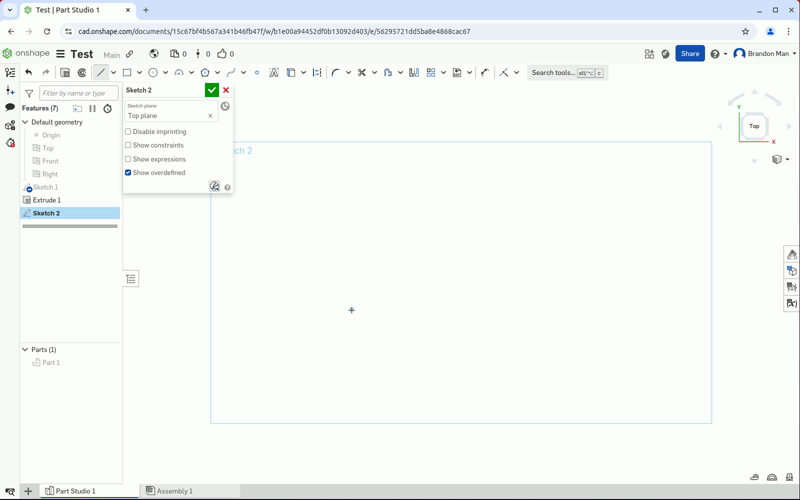
mouse_move(569, 309)
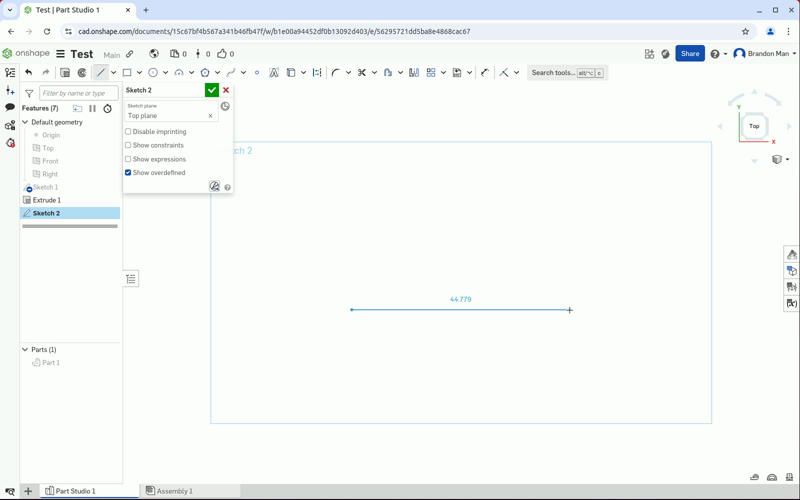
click(569, 309)
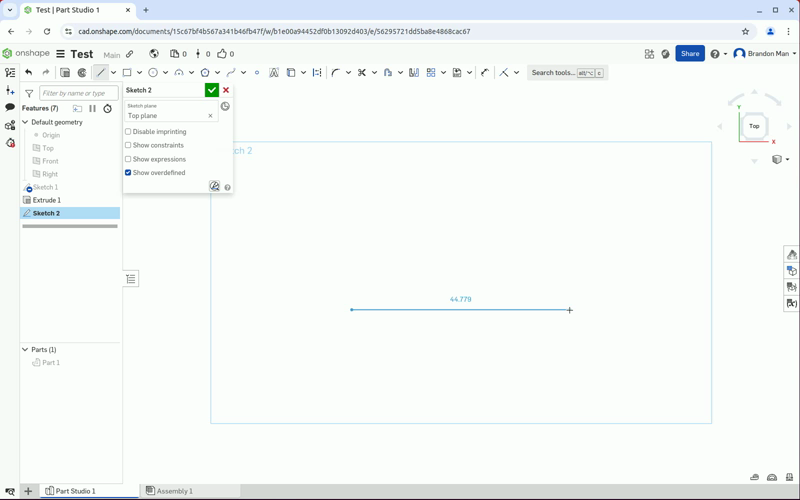
key_up(shift)
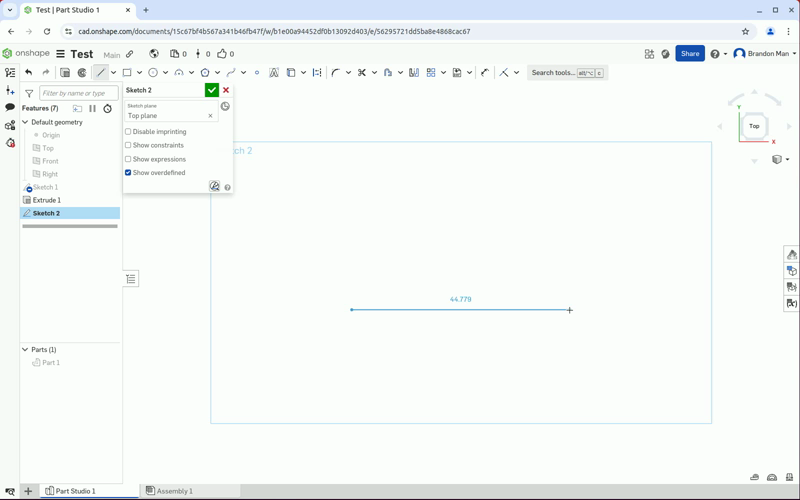
key_down(shift)
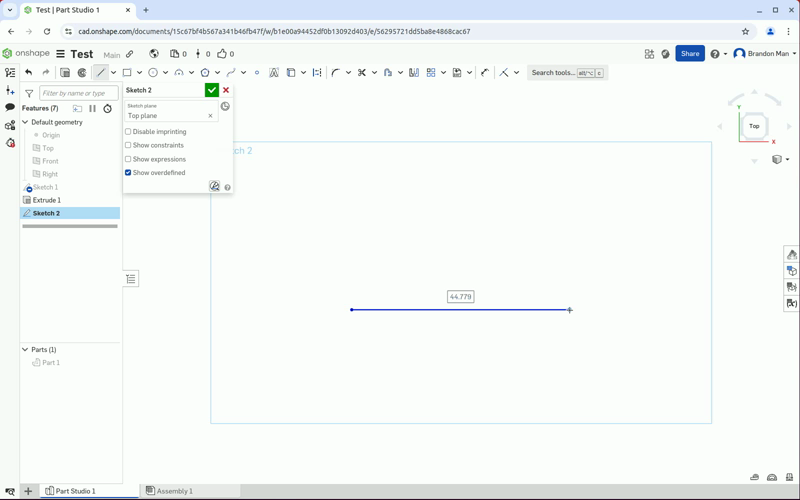
mouse_move(589, 309)
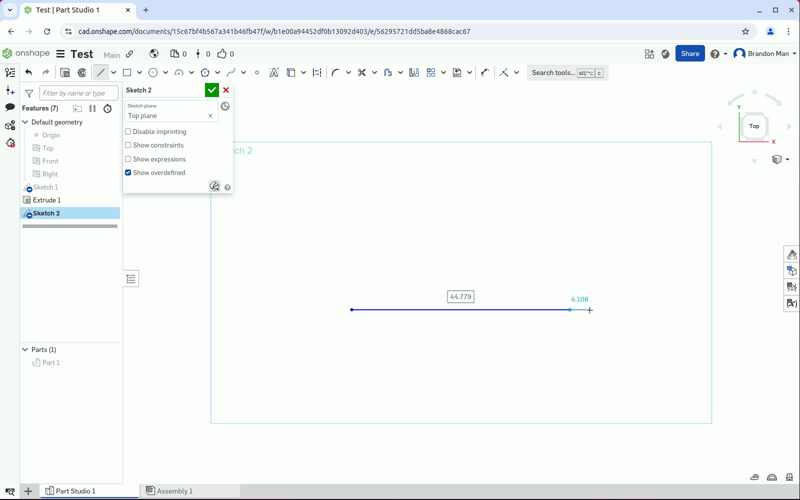
mouse_move(569, 284)
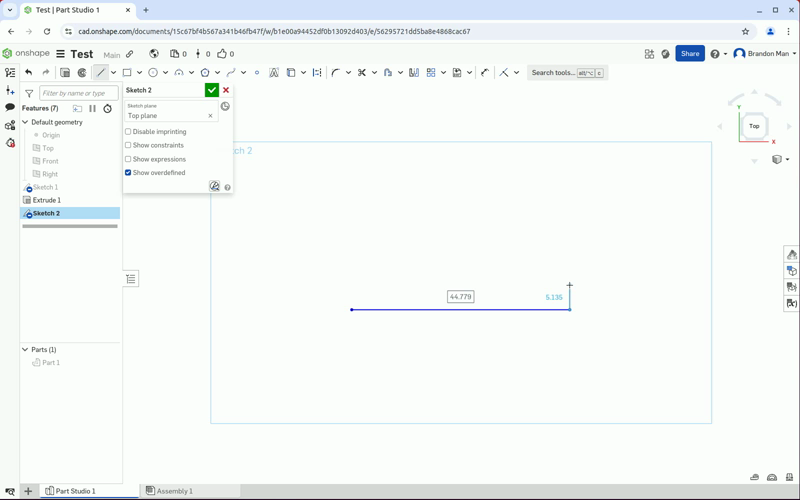
click(569, 284)
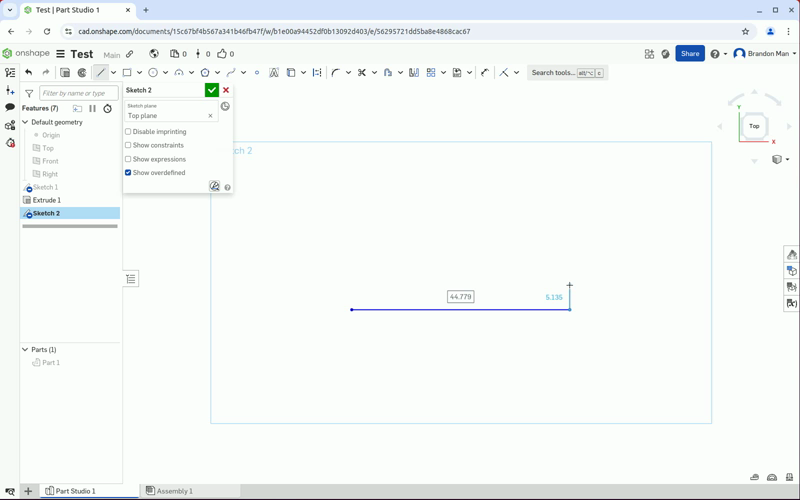
key_up(shift)
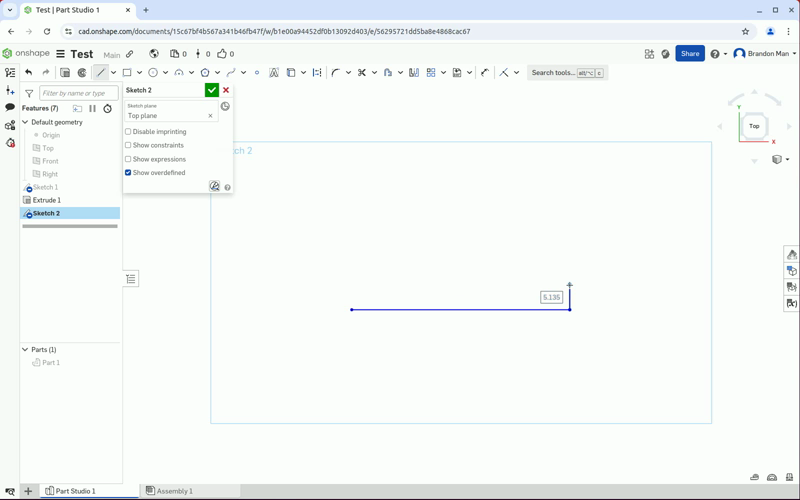
key_down(shift)
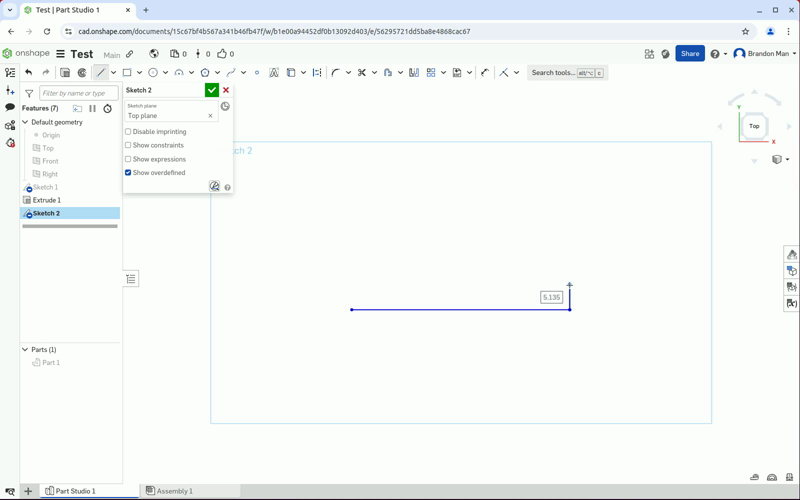
mouse_move(351, 284)
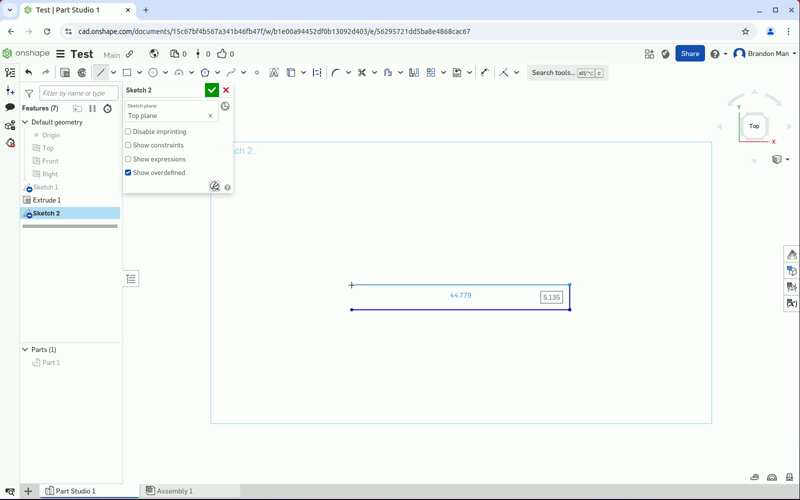
click(351, 284)
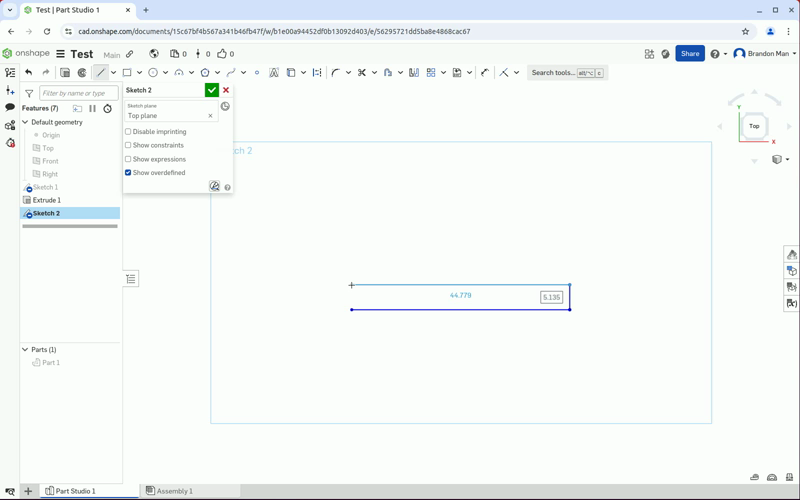
key_up(shift)
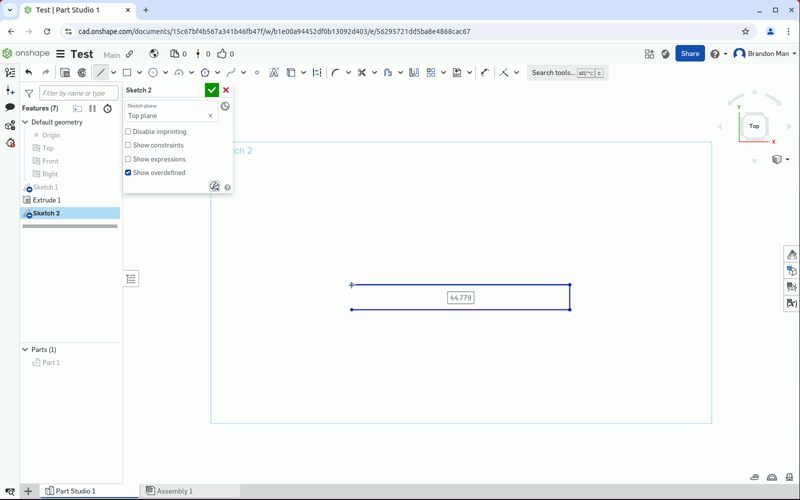
mouse_move(381, 284)
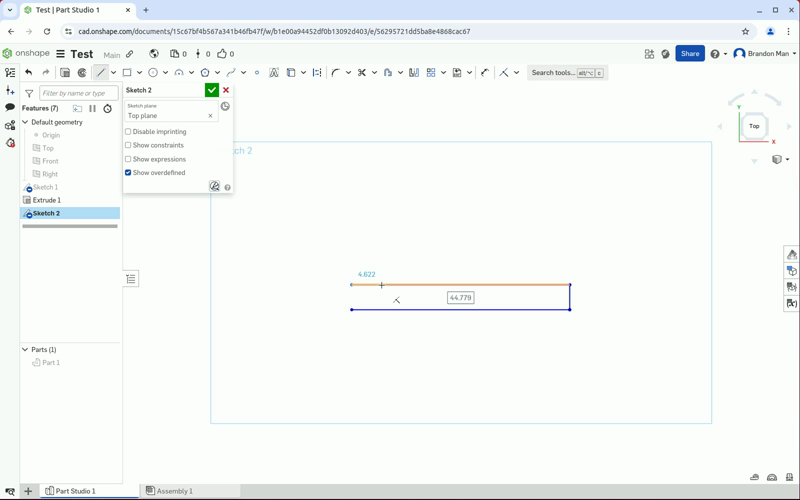
key_down(shift)
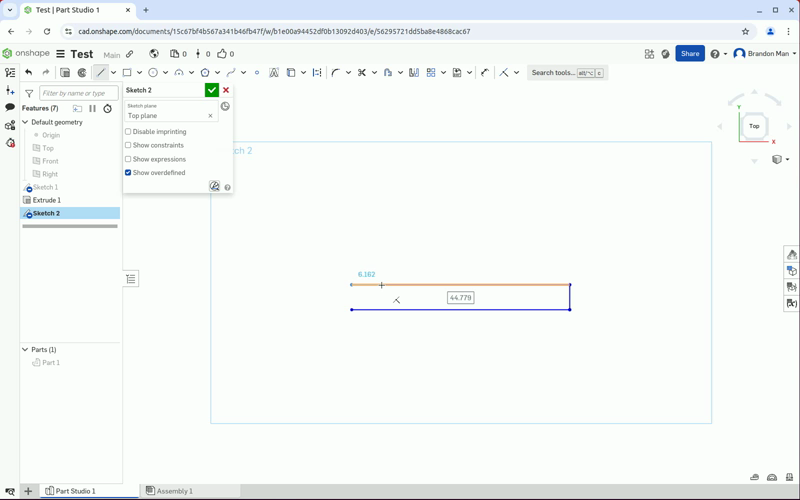
mouse_move(351, 309)
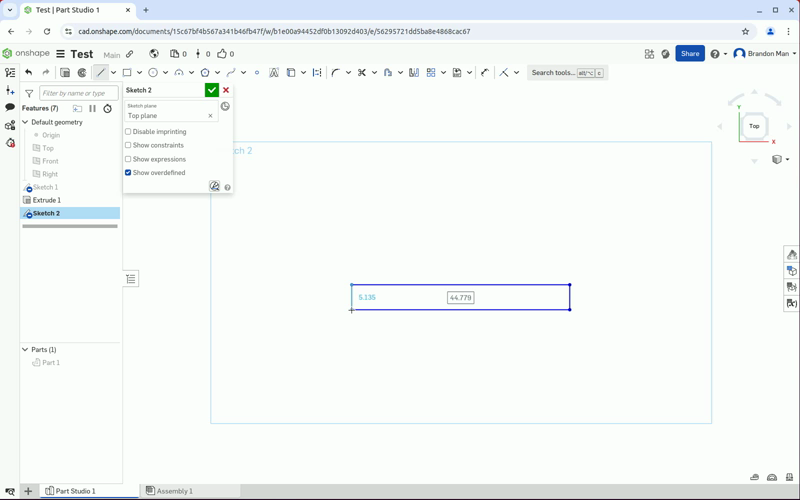
key_up(shift)
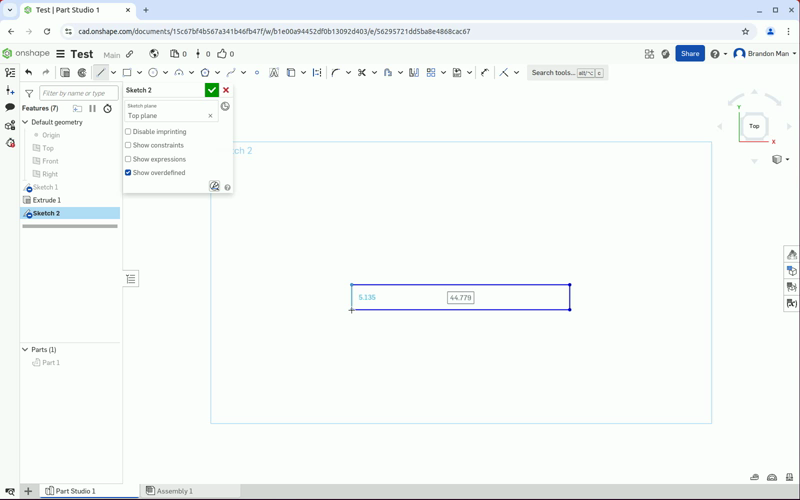
click(351, 309)
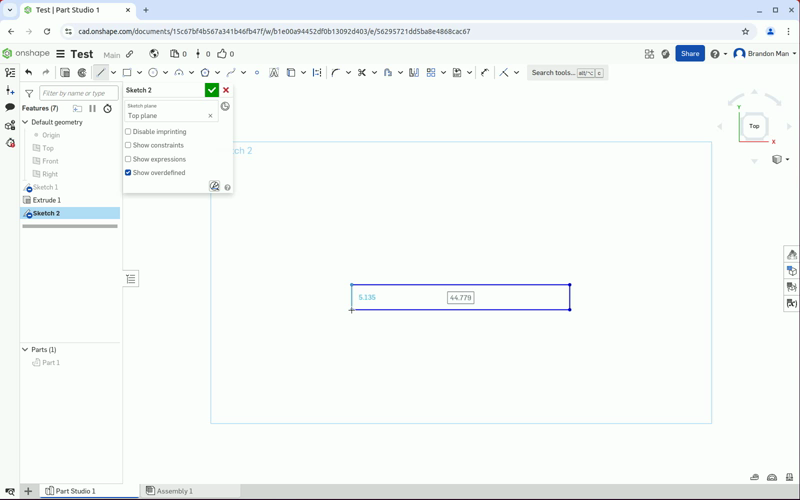
key(esc)
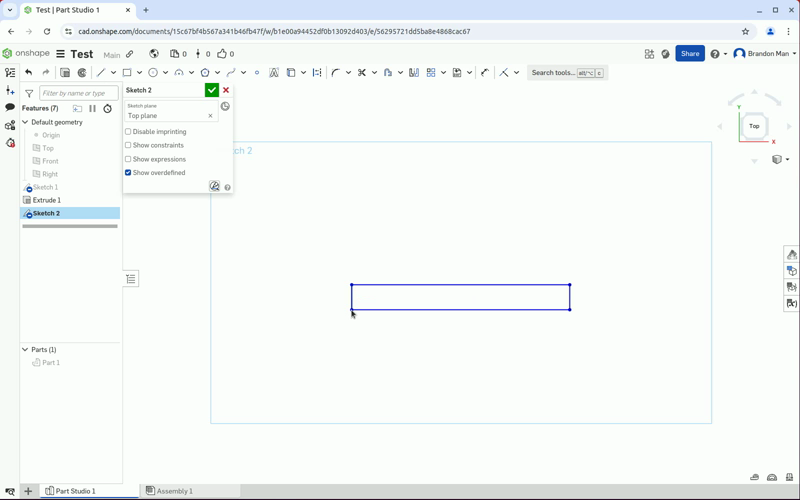
mouse_move(520, 299)
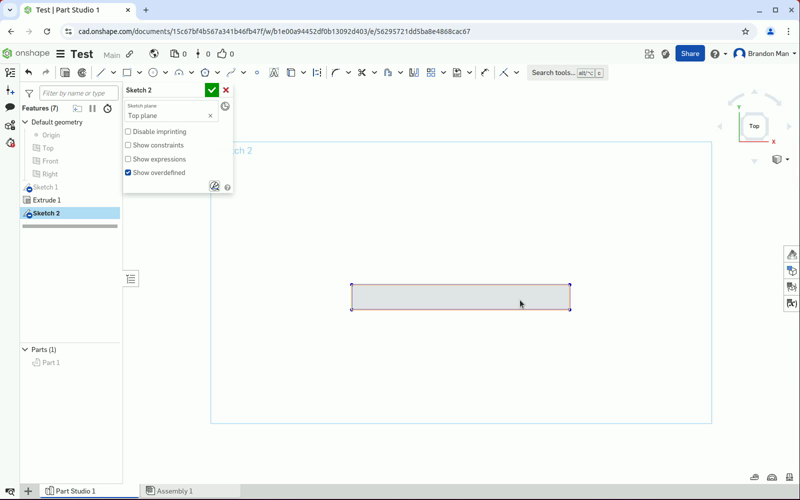
click(520, 299)
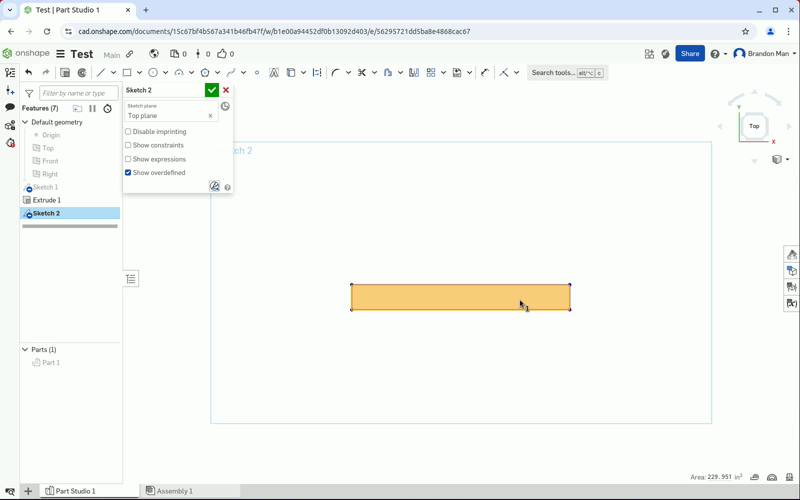
mouse_move(73, 352)
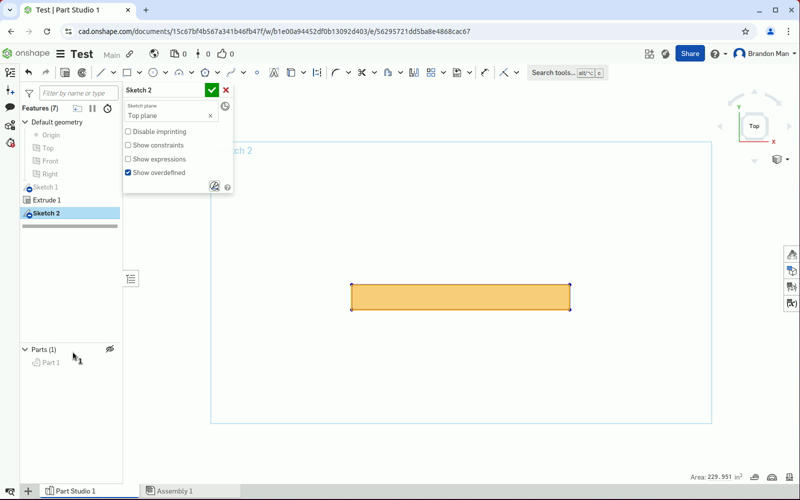
key(shift+y)
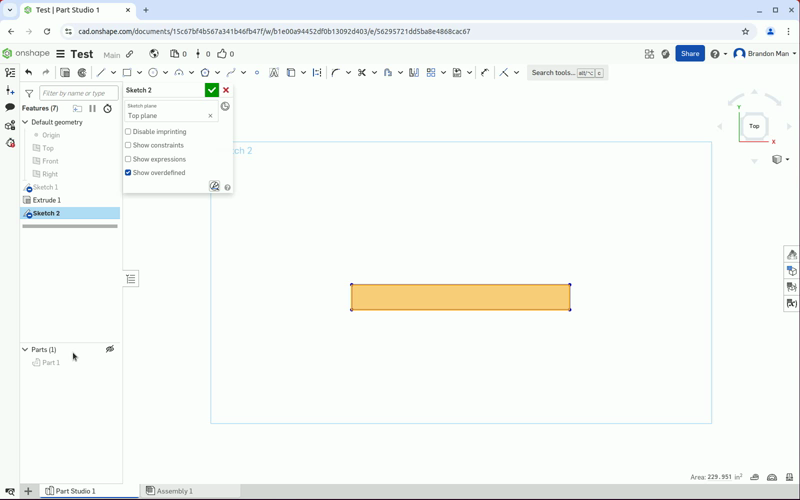
key(shift+e)
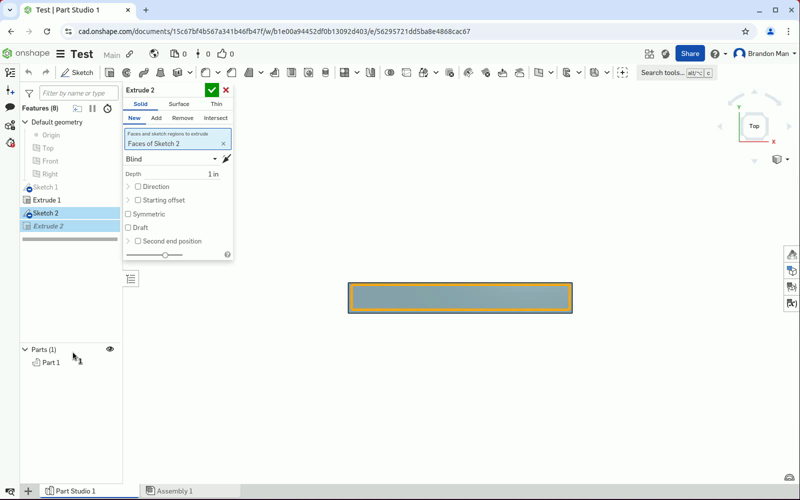
mouse_move(143, 106)
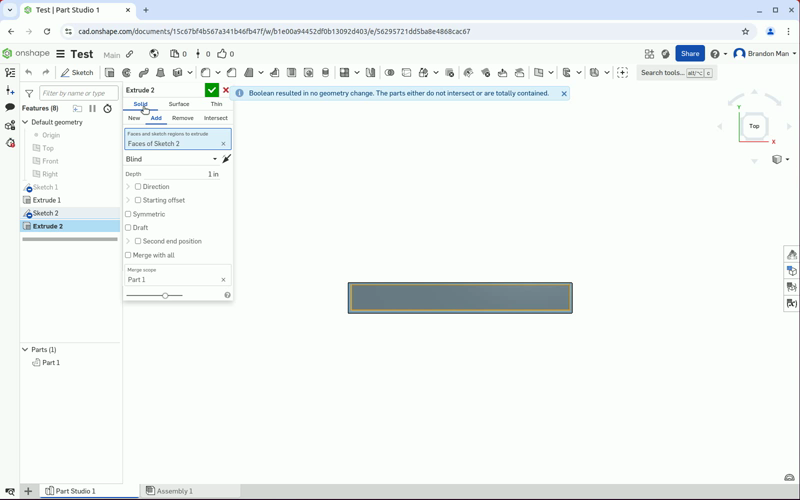
click(143, 106)
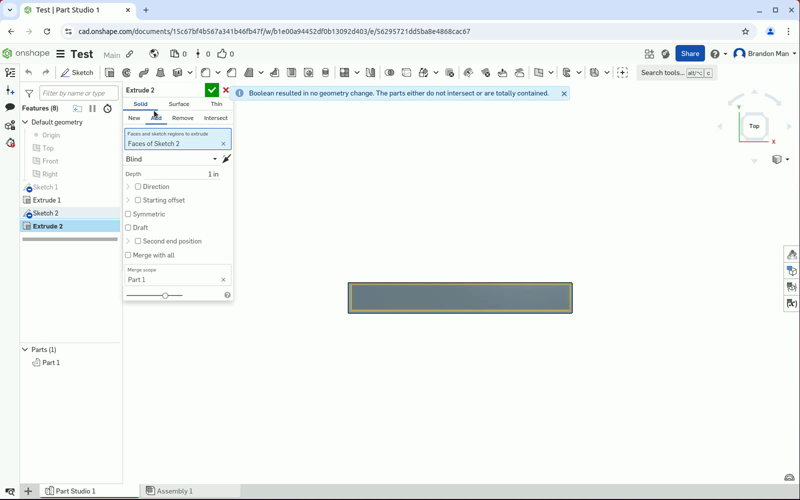
mouse_move(186, 120)
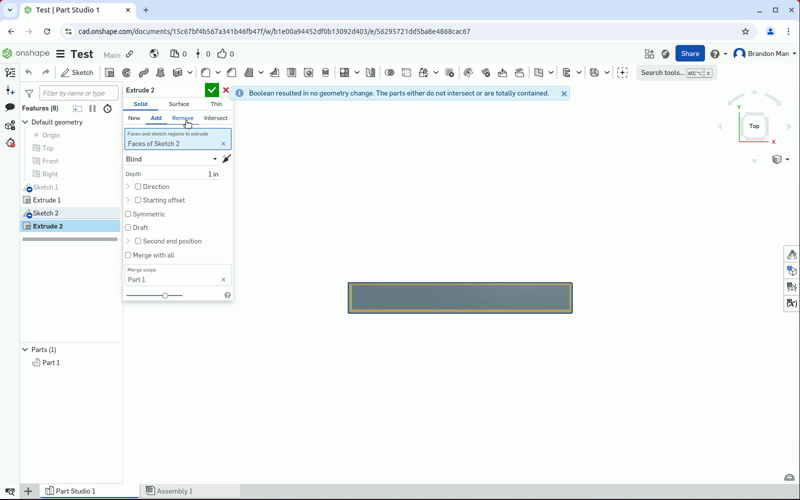
click(186, 120)
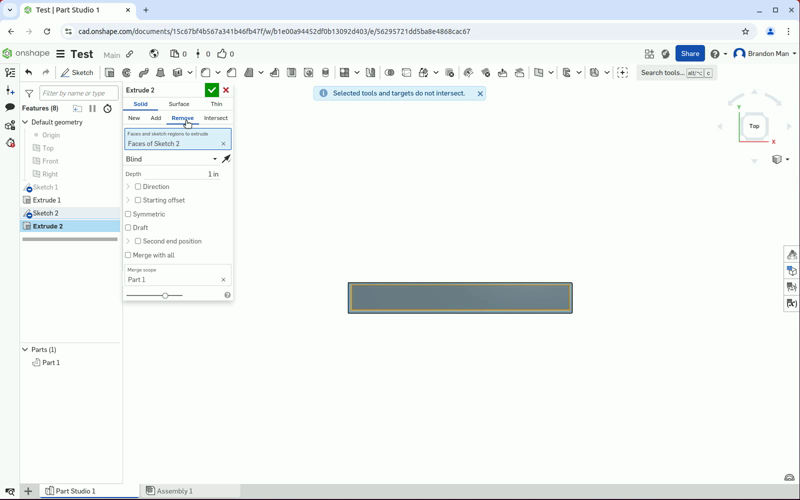
key(tab, 4)
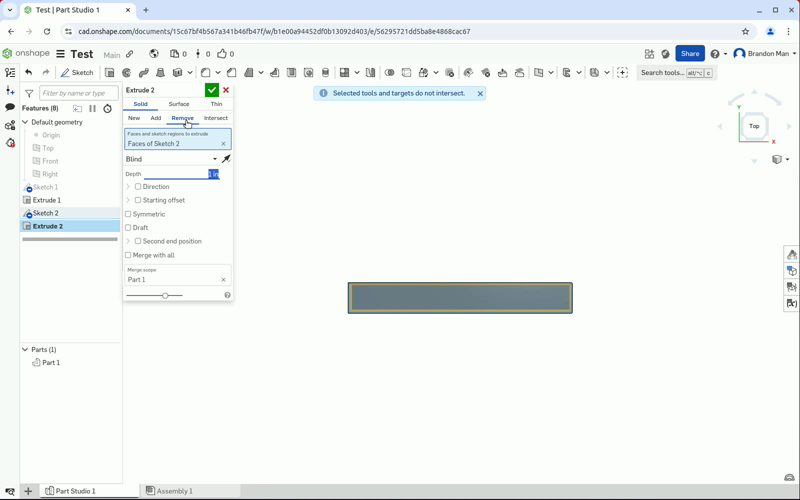
text(-10.351)
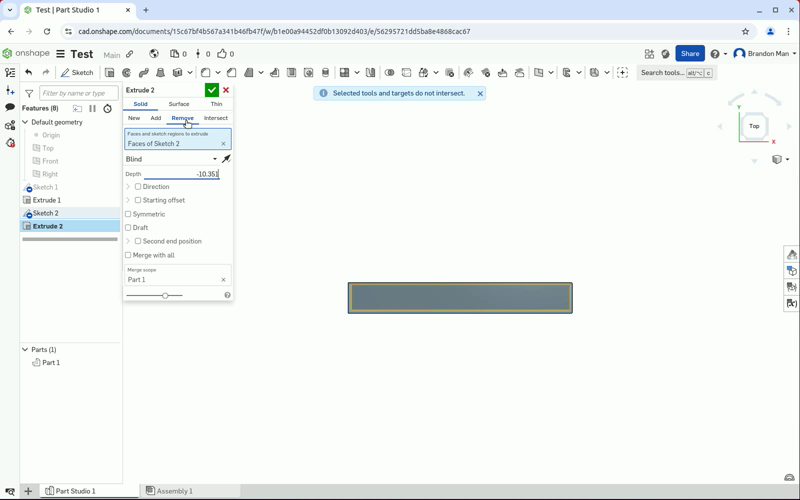
key(tab, 6)
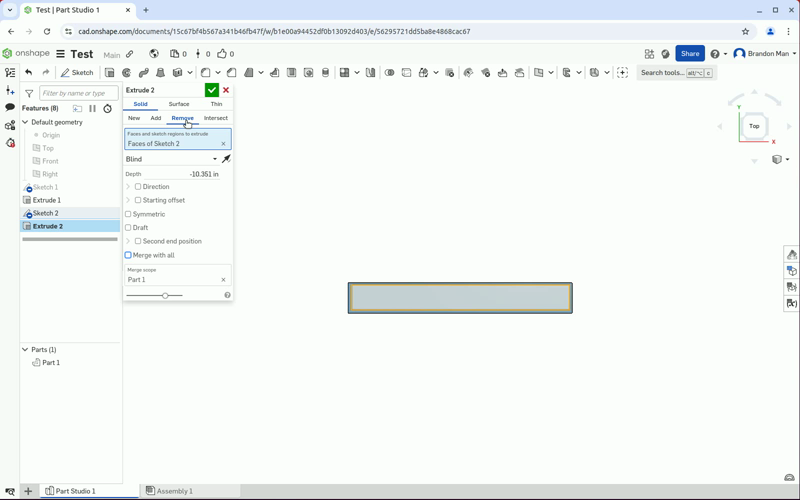
key(space)
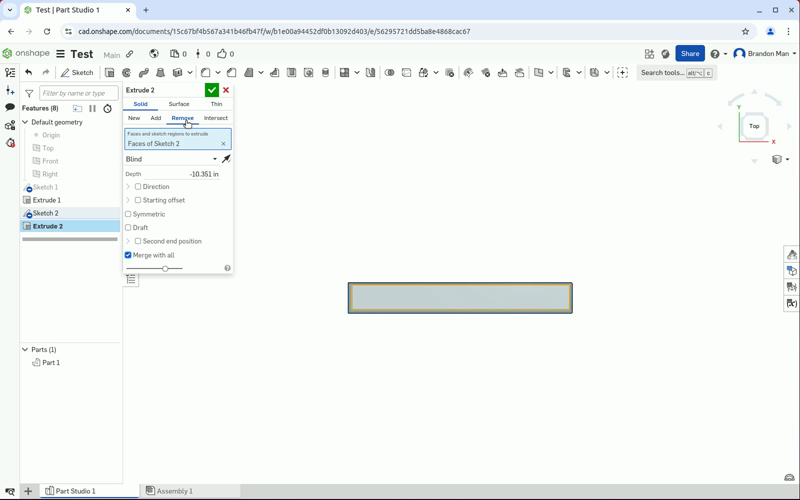
key(enter)
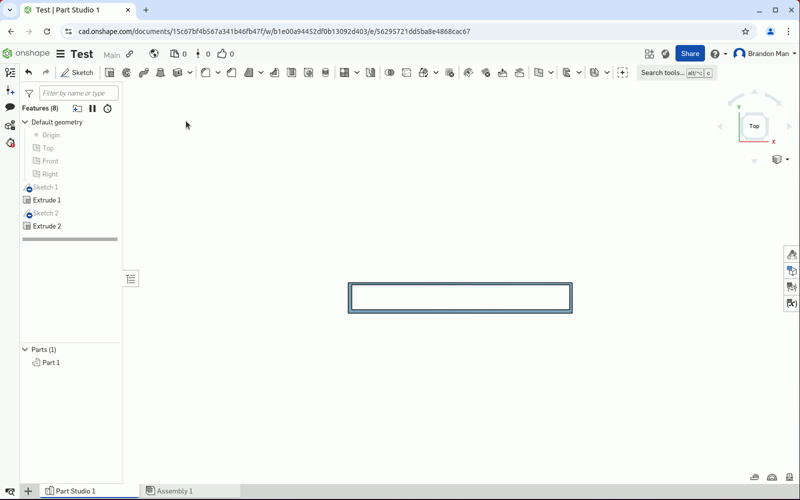
key(shift+h)
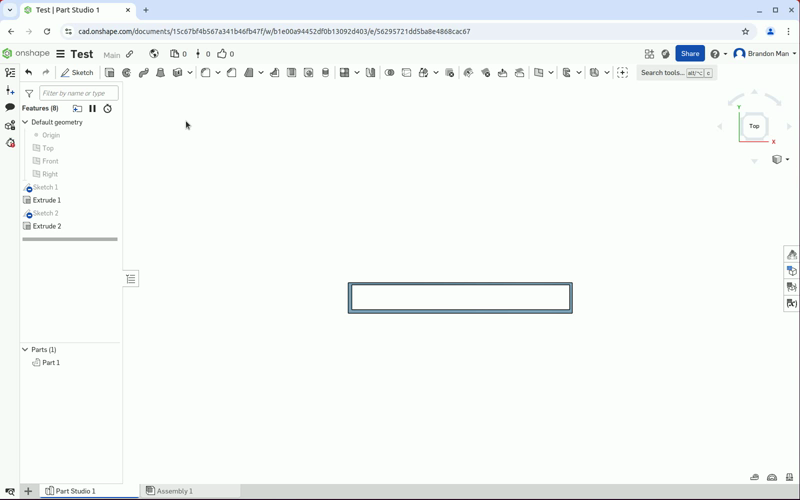
key(shift+h)
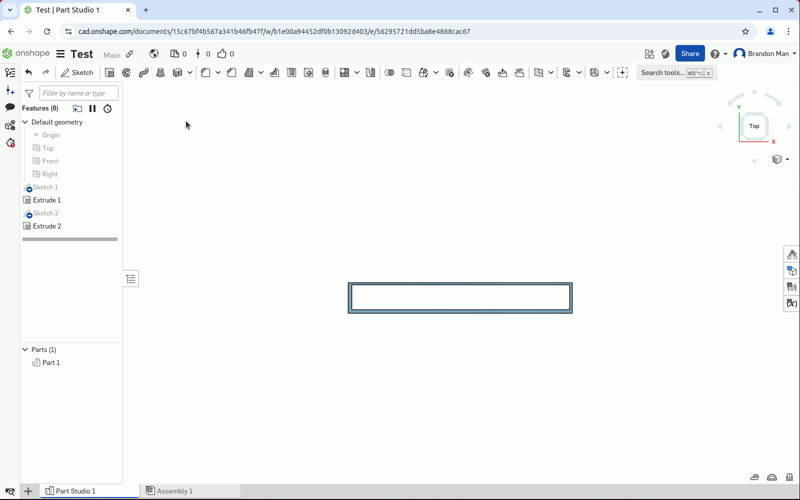
key(shift+7)
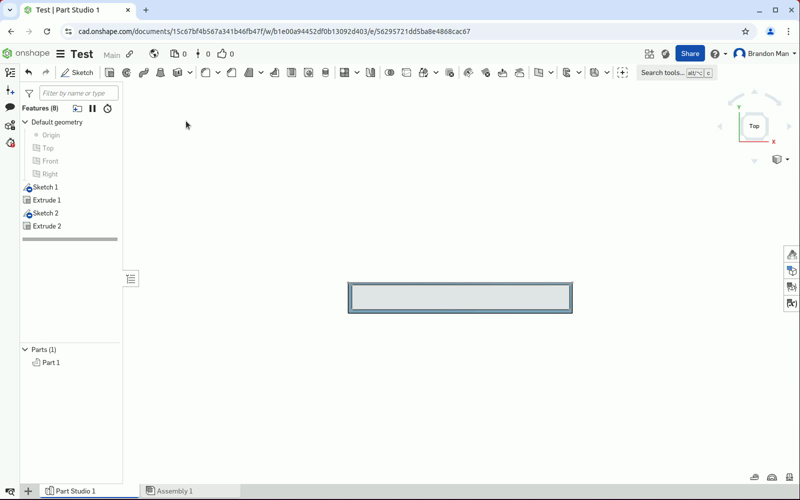
key(up, 3)
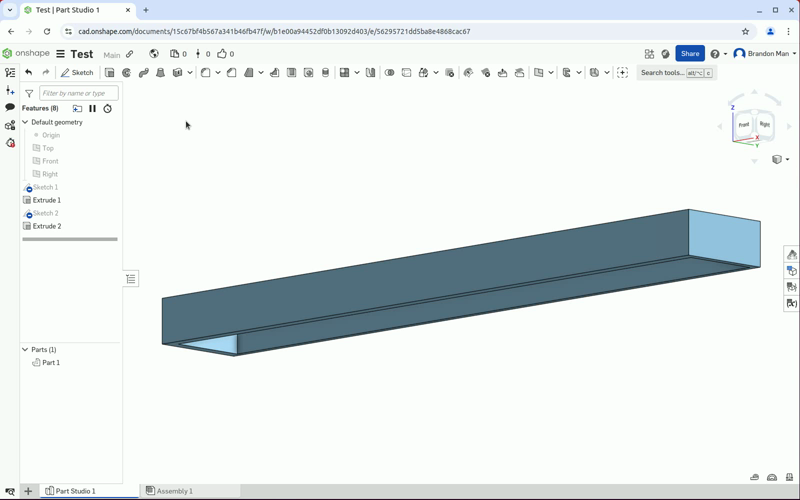
key(left, 3)
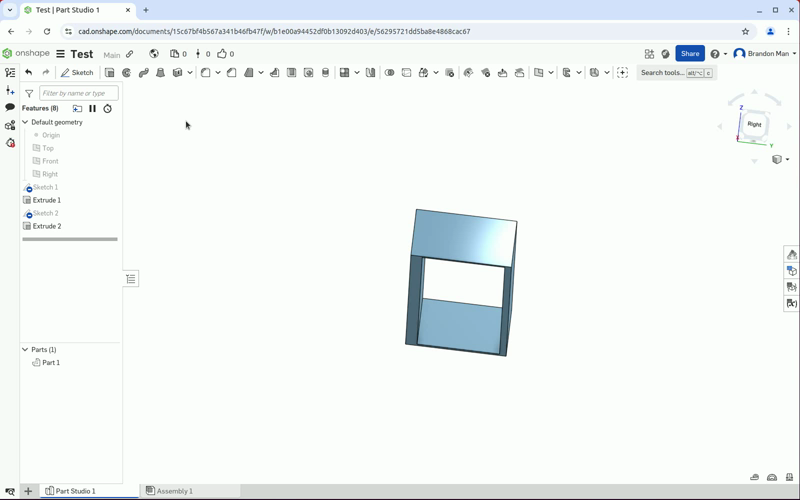
key(right, 3)
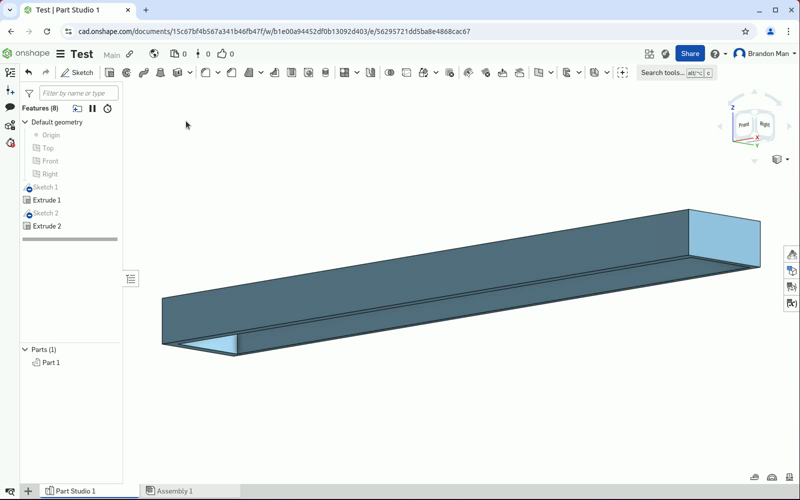
key(down, 3)
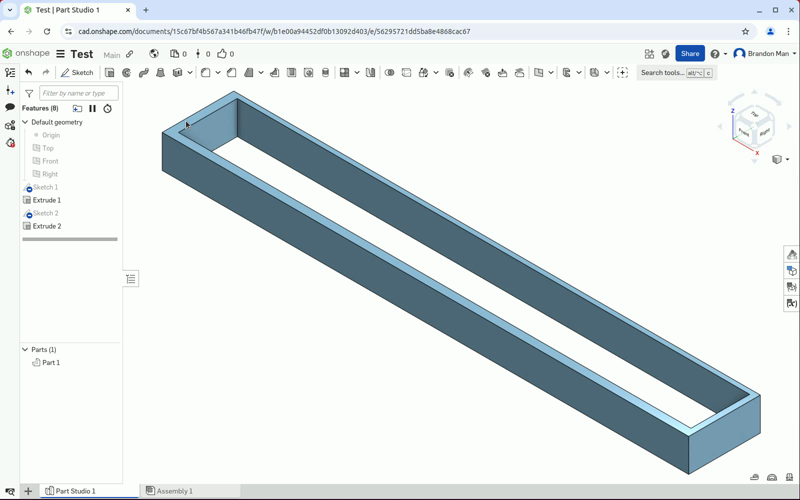
mouse_move(73, 189)
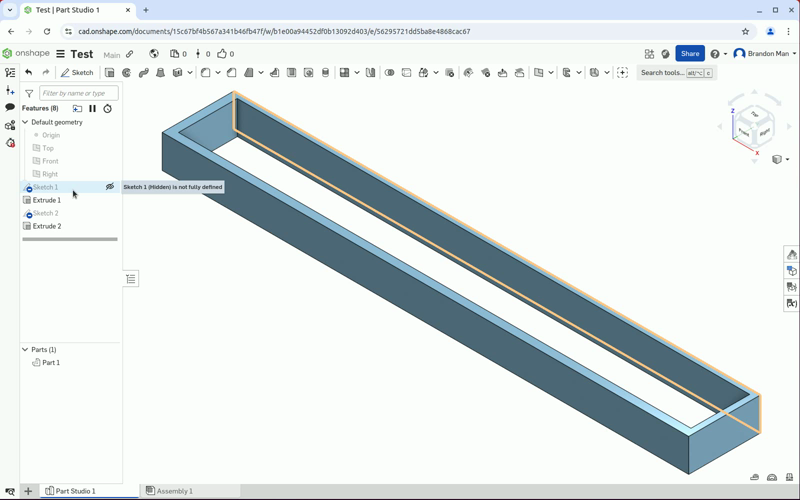
click(73, 189)